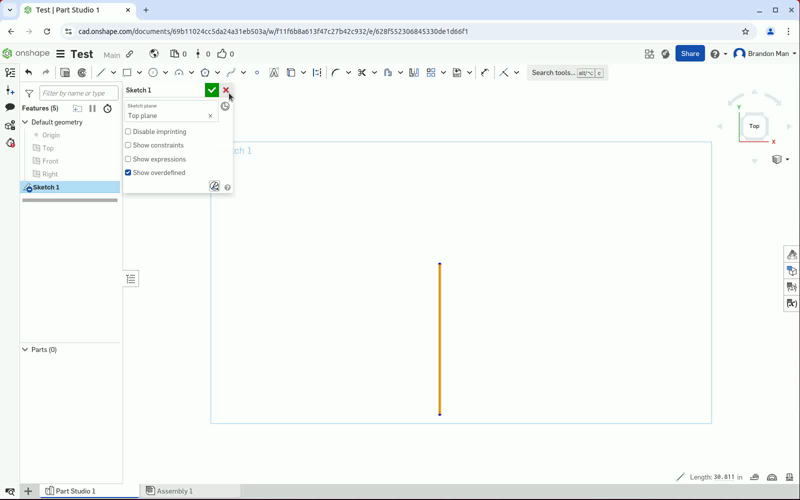
key(shift+h)
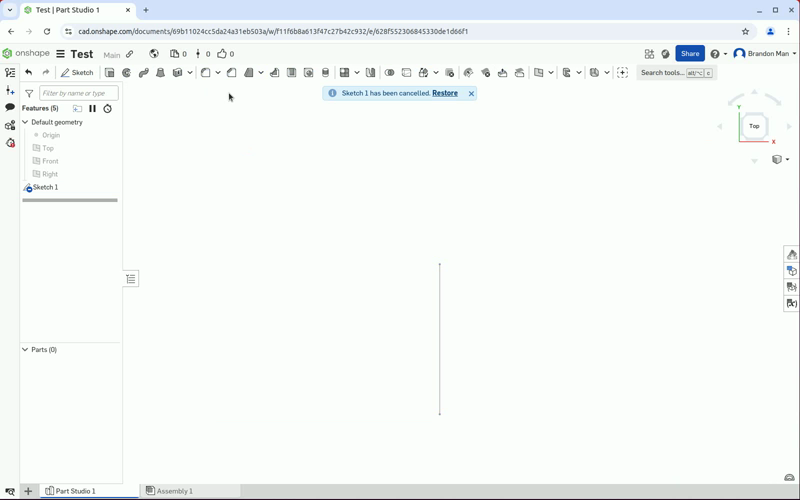
key(shift+s)
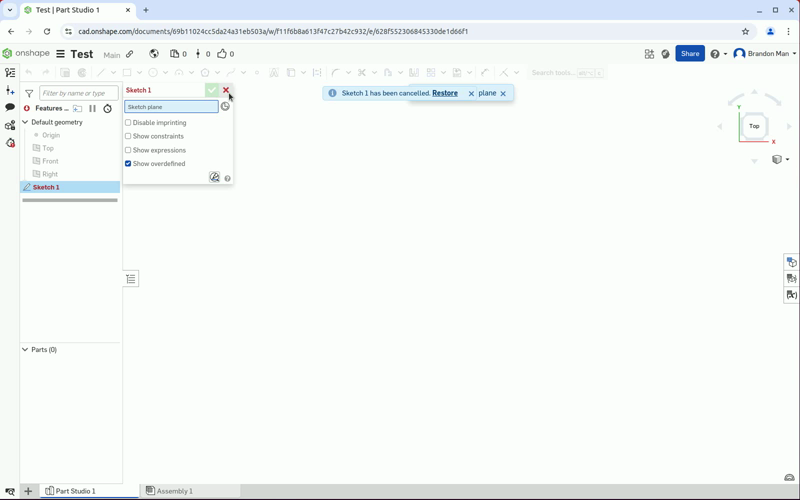
mouse_move(73, 150)
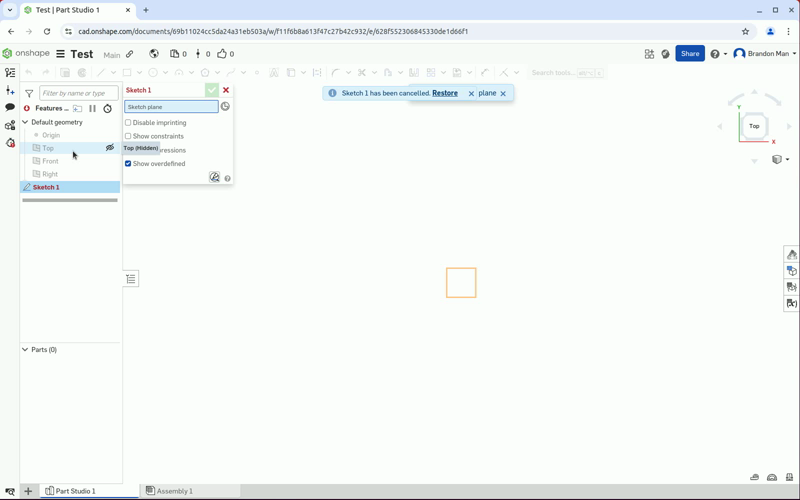
click(73, 150)
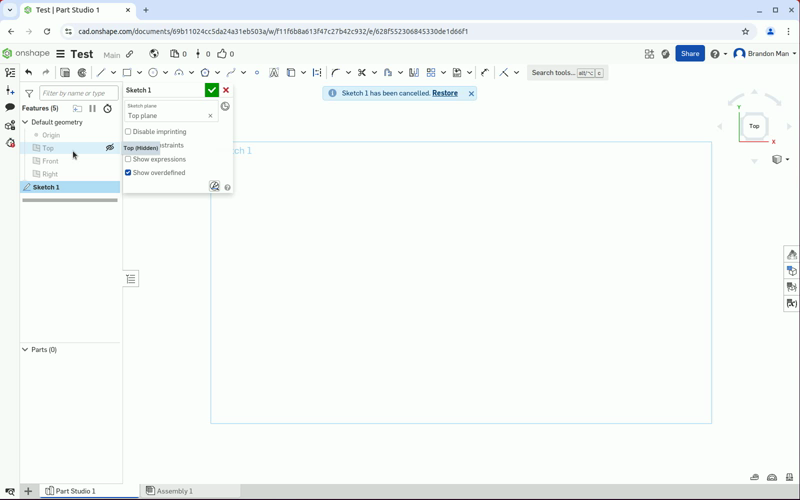
mouse_move(73, 352)
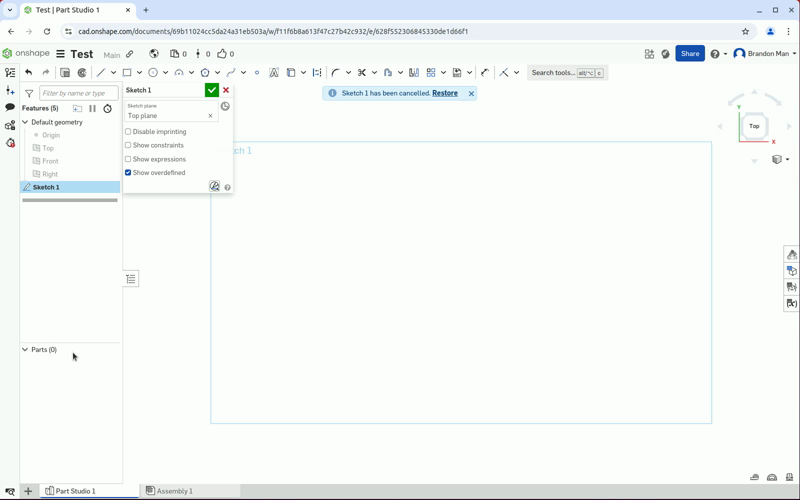
key(y)
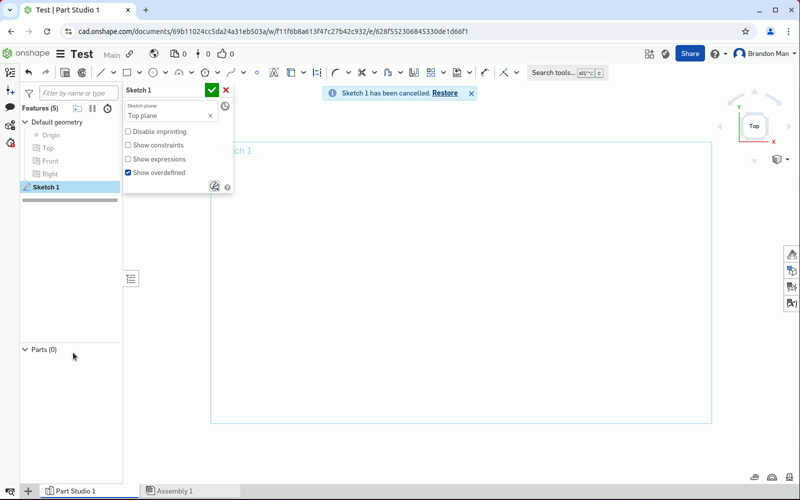
key(l)
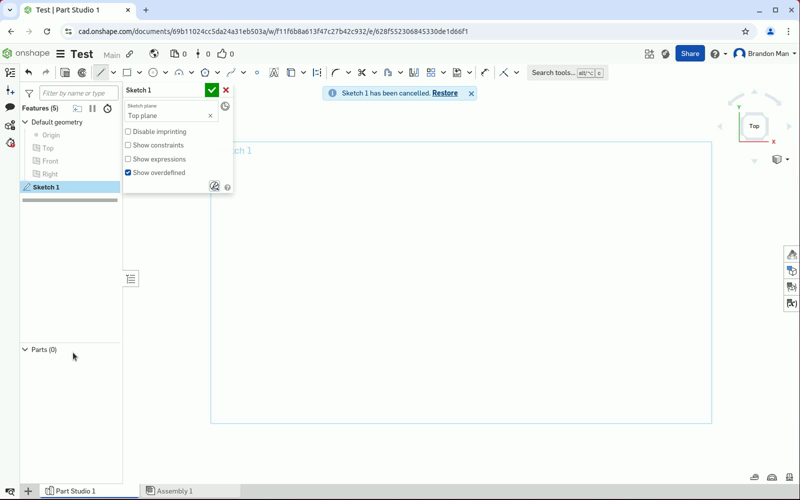
key_down(shift)
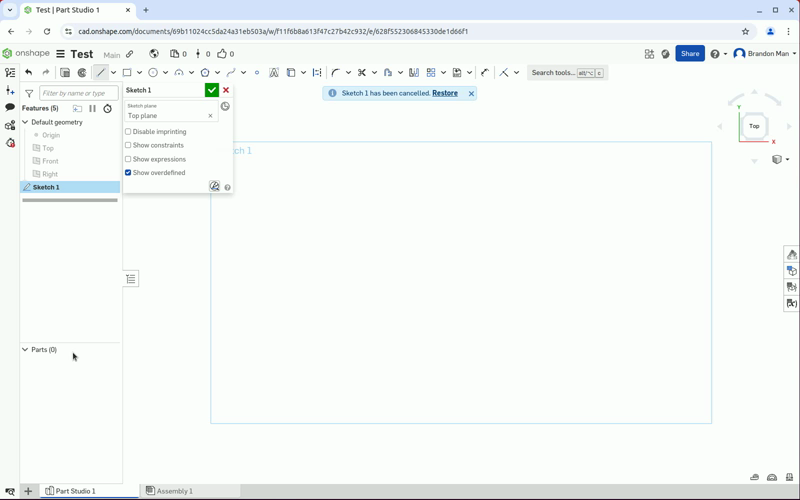
mouse_move(453, 290)
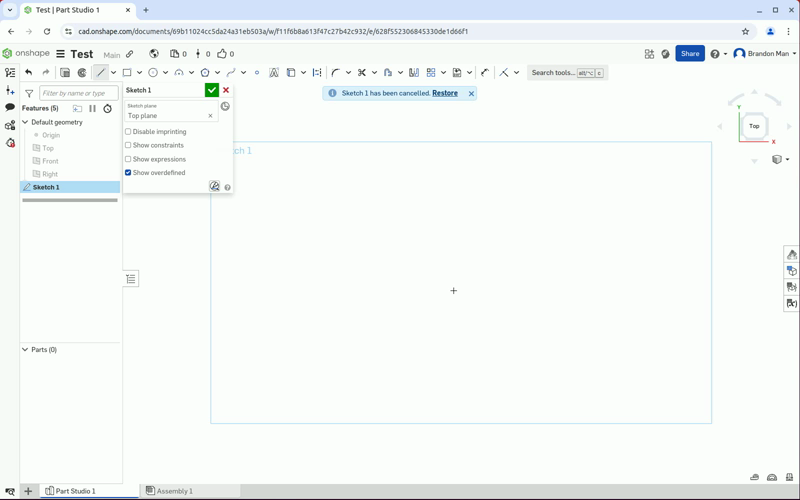
click(453, 290)
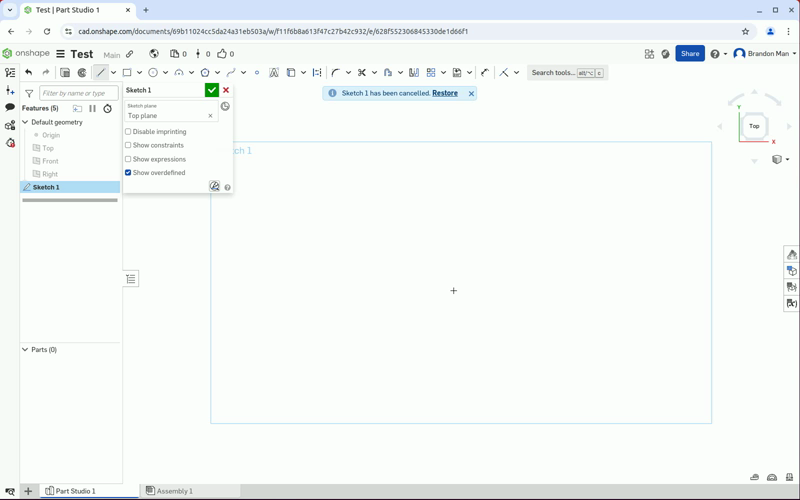
key_up(shift)
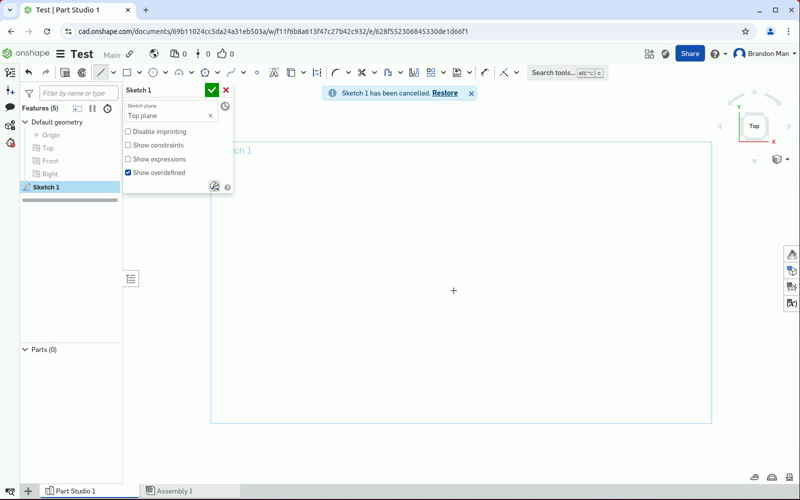
key_down(shift)
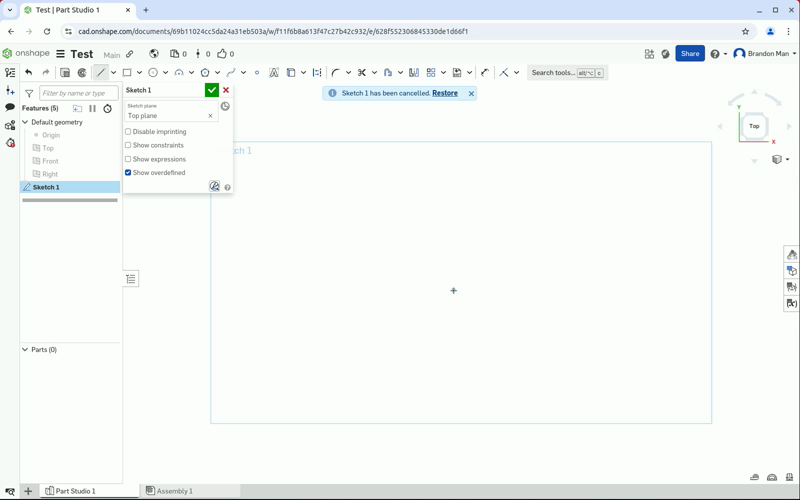
mouse_move(483, 290)
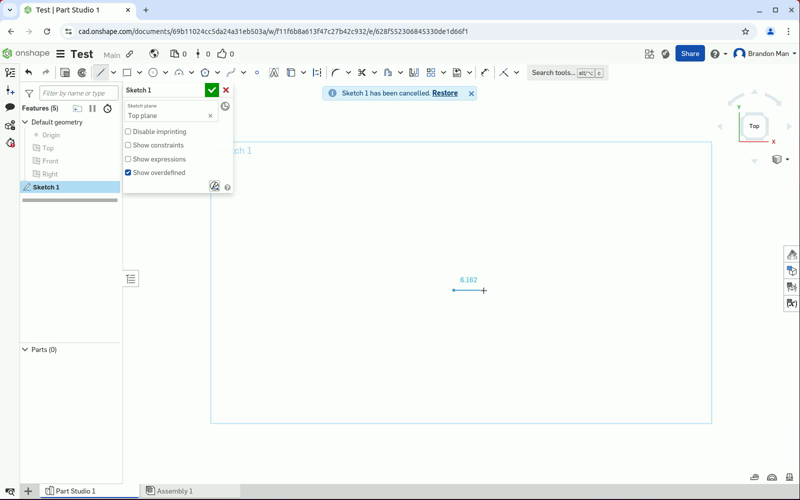
mouse_move(470, 290)
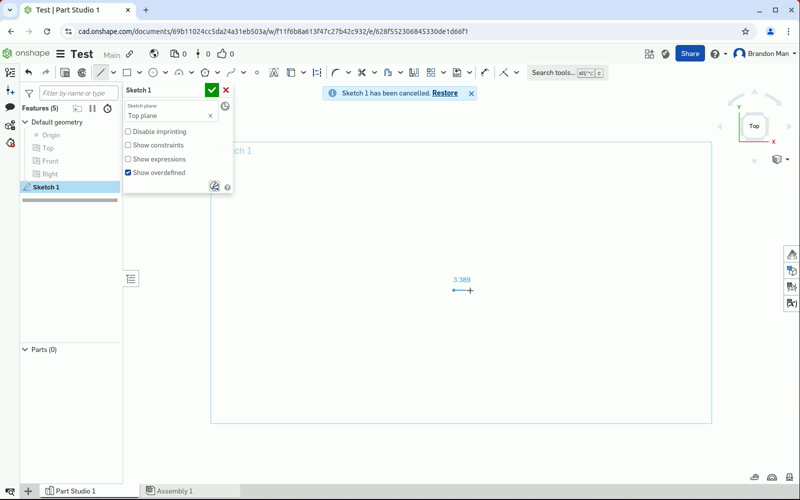
click(470, 290)
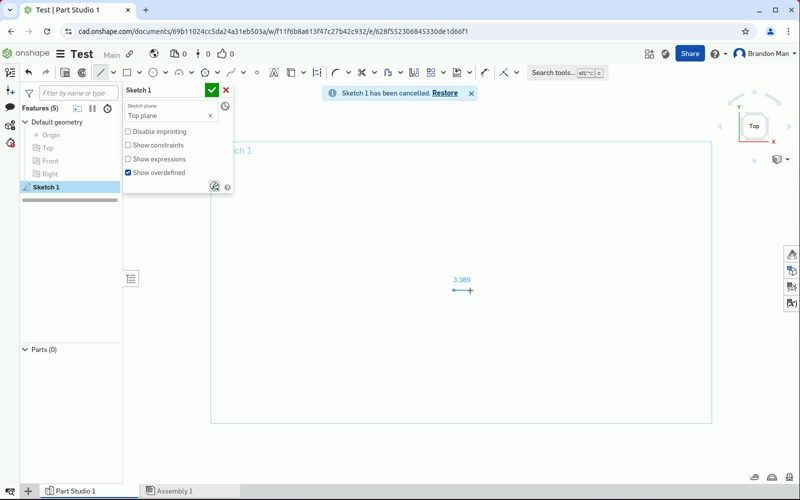
key_up(shift)
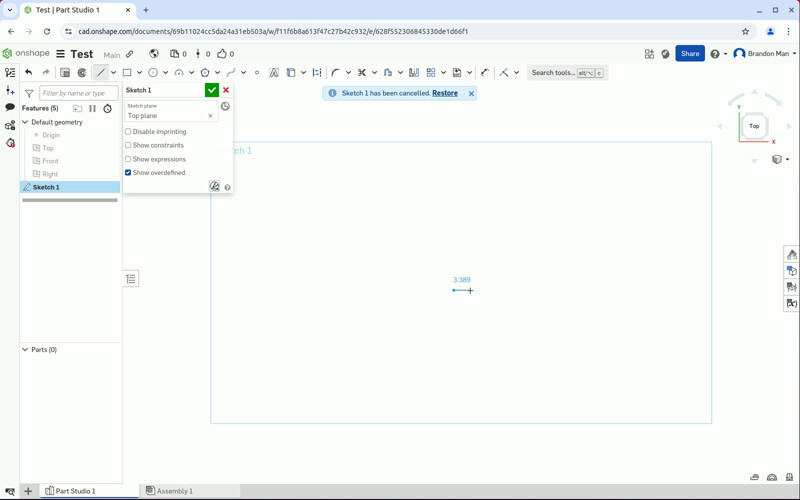
key_down(shift)
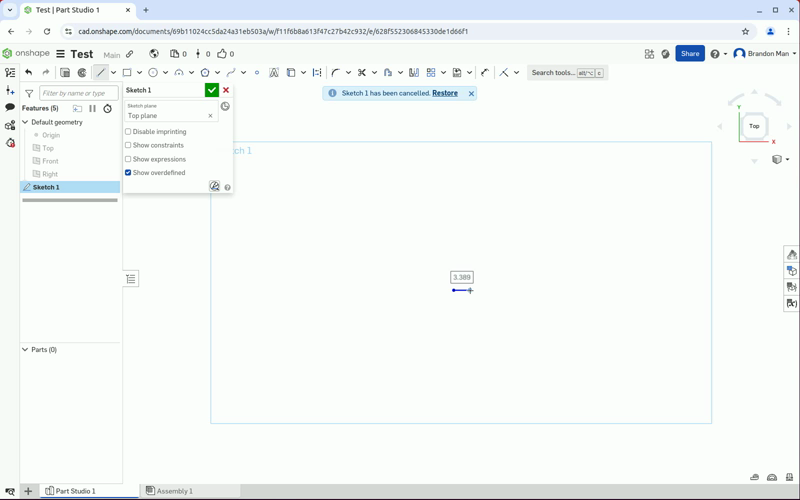
mouse_move(500, 290)
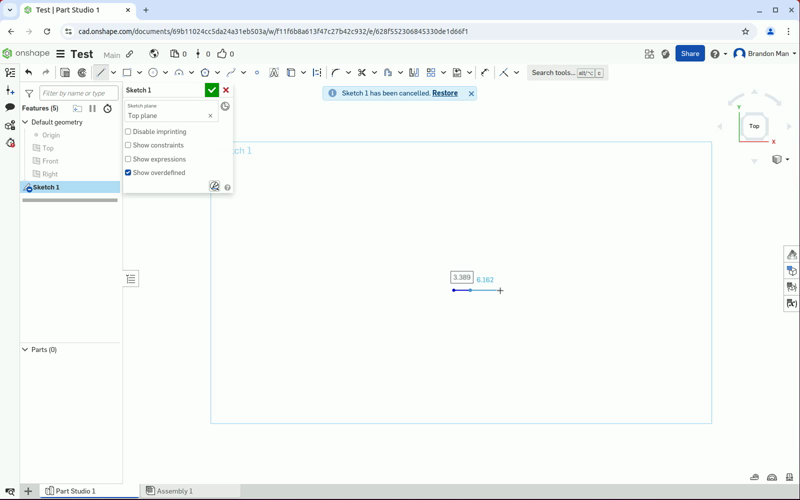
mouse_move(470, 273)
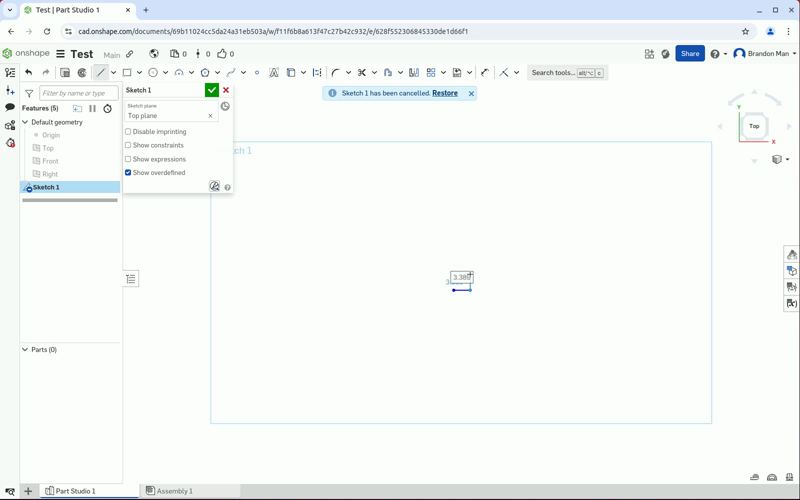
click(470, 273)
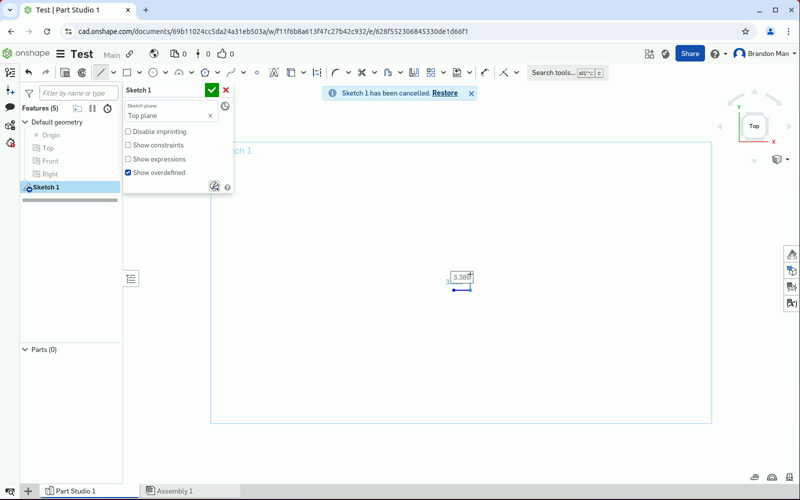
key_up(shift)
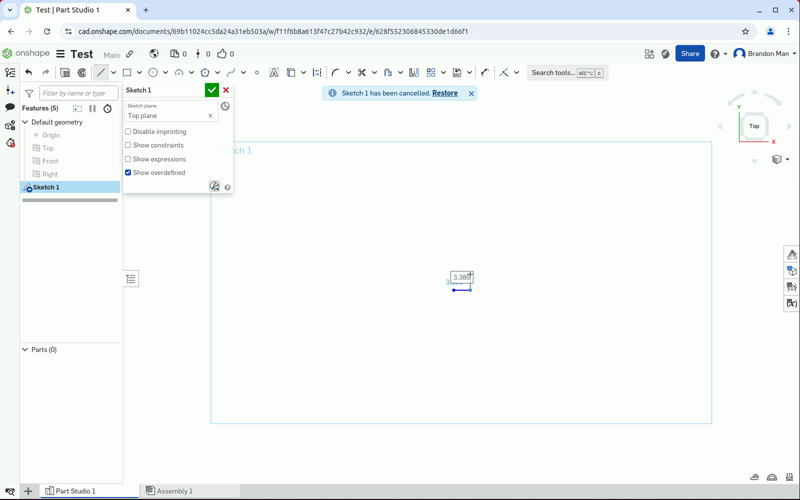
key_down(shift)
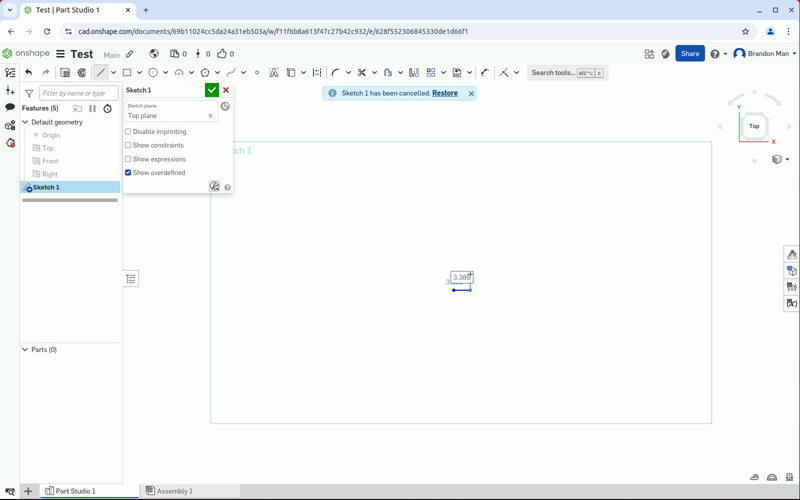
mouse_move(500, 273)
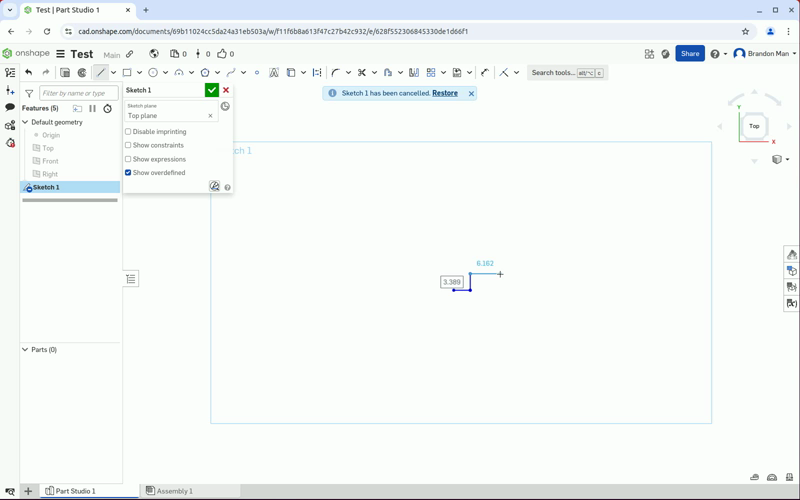
mouse_move(453, 273)
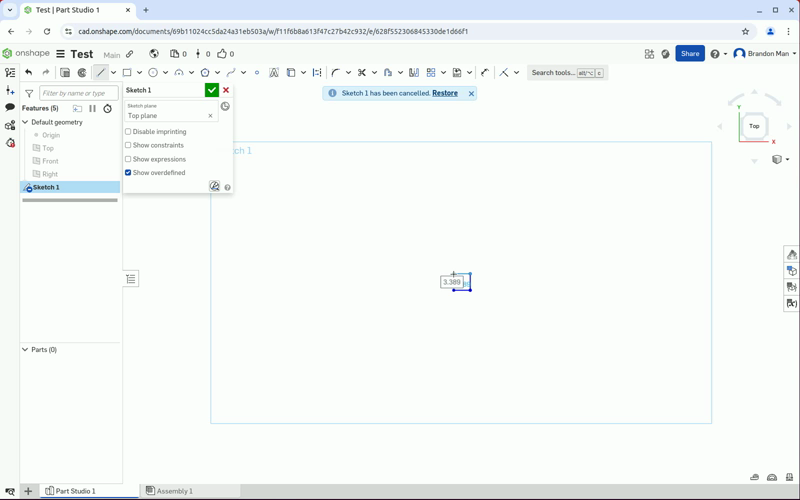
click(453, 273)
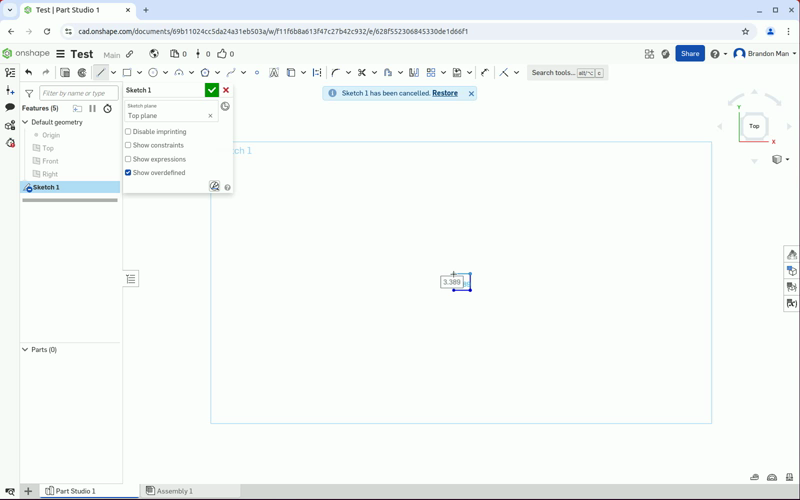
key_up(shift)
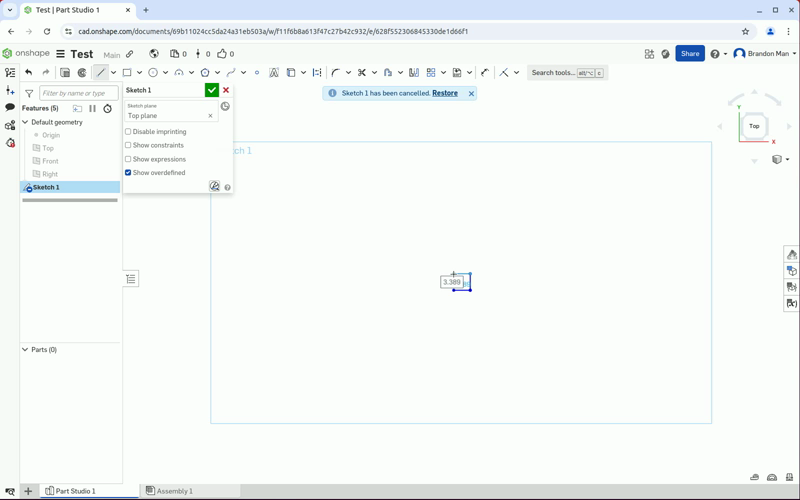
mouse_move(483, 273)
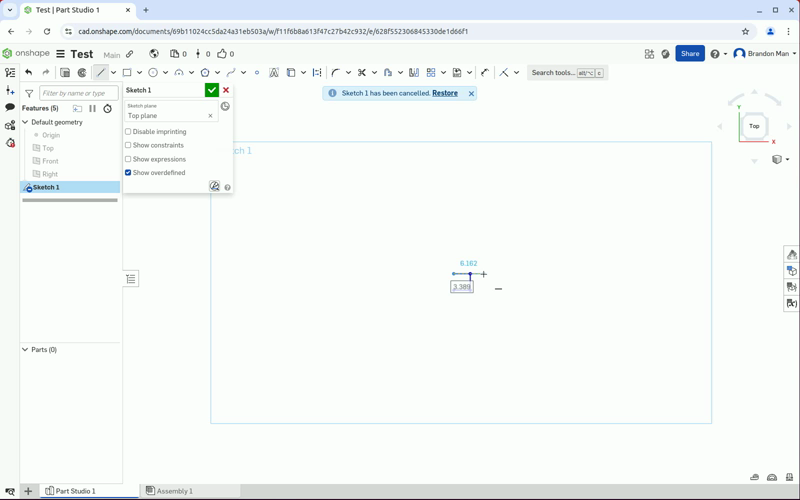
key_down(shift)
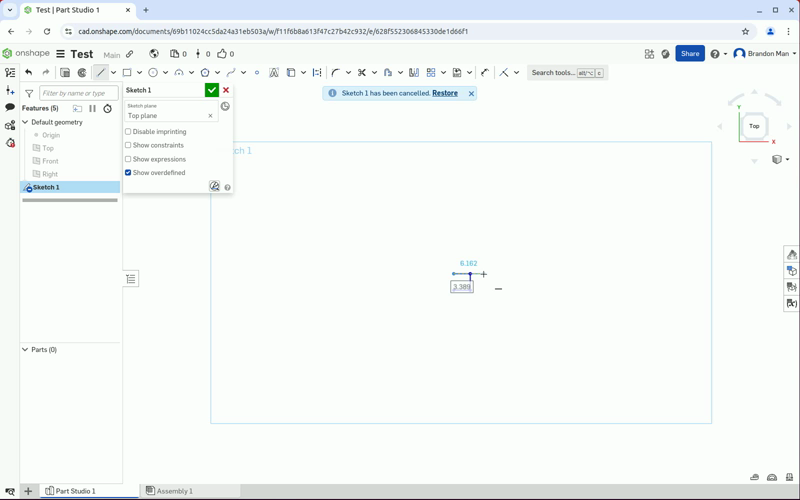
mouse_move(453, 290)
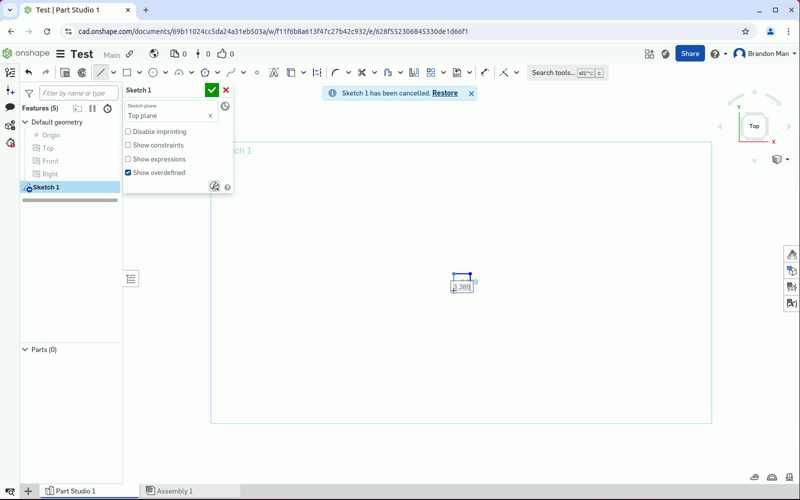
key_up(shift)
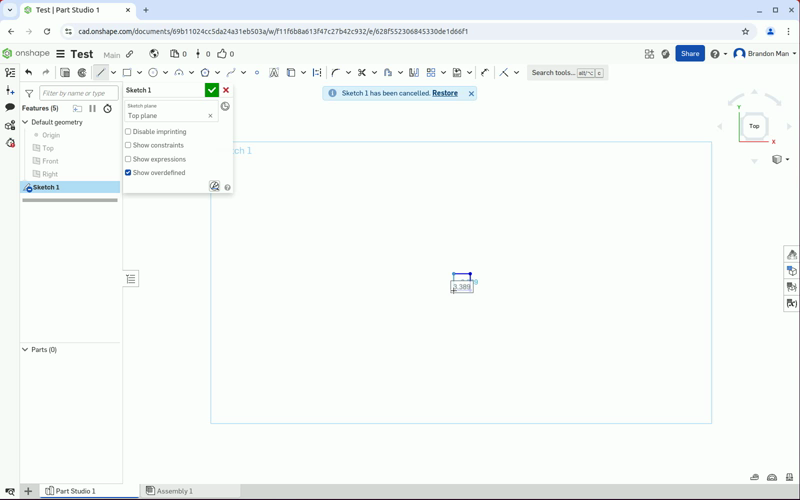
click(453, 290)
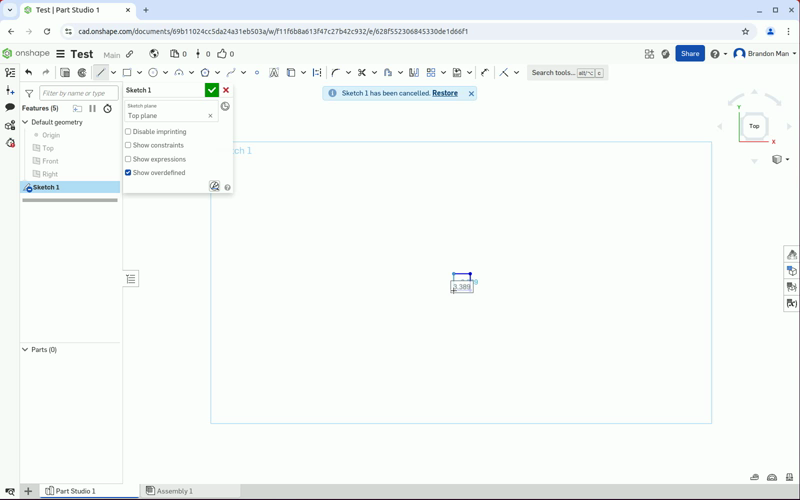
key(esc)
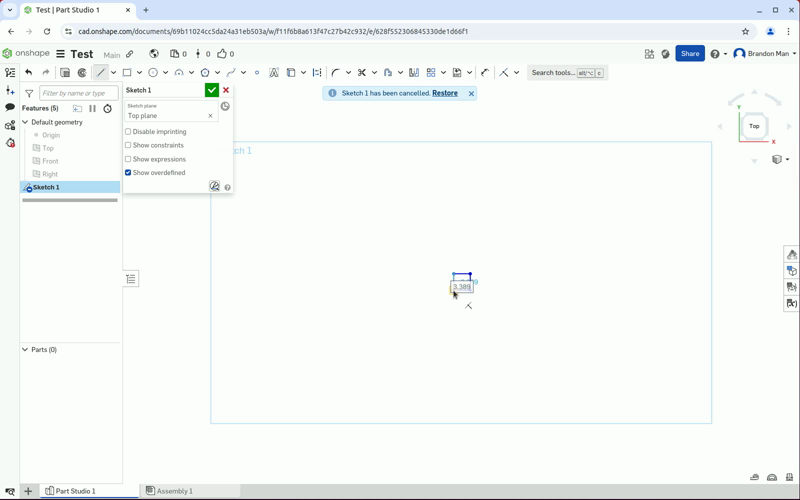
mouse_move(469, 275)
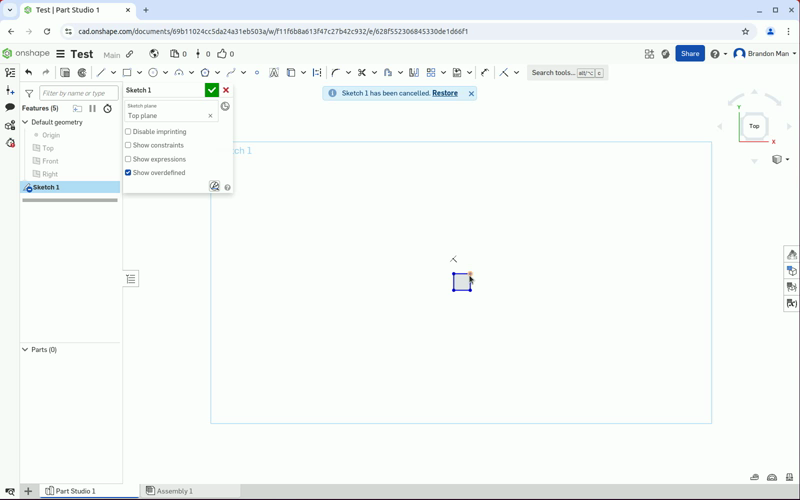
scroll(6)
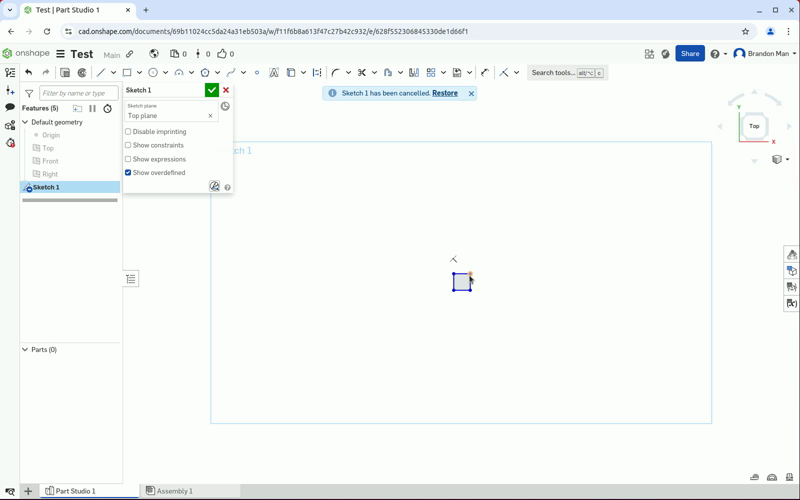
scroll(6)
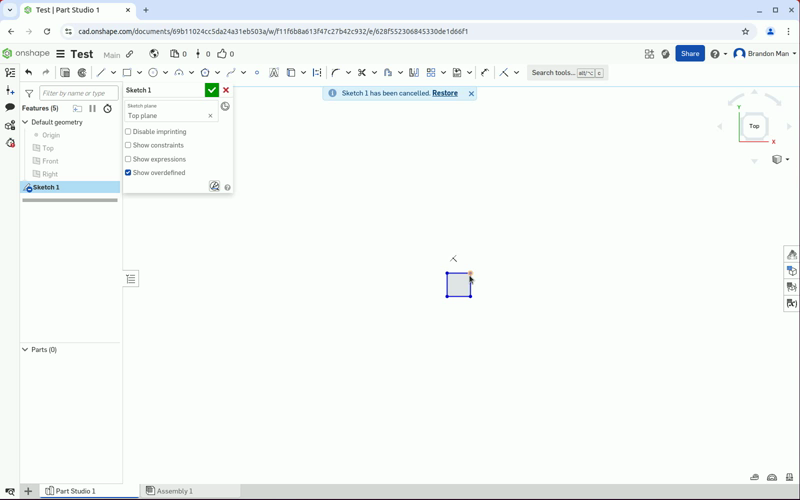
scroll(6)
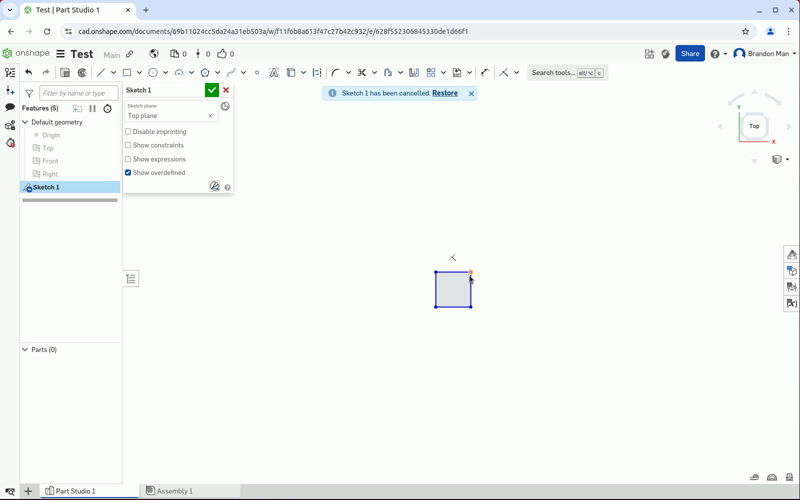
scroll(6)
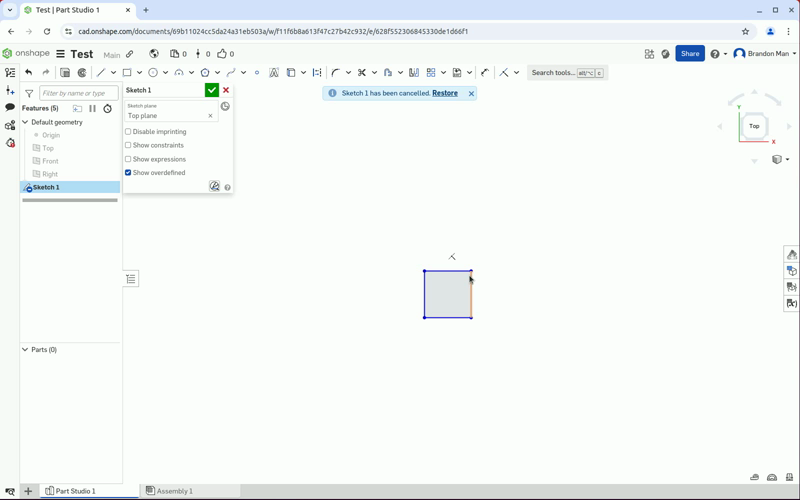
scroll(6)
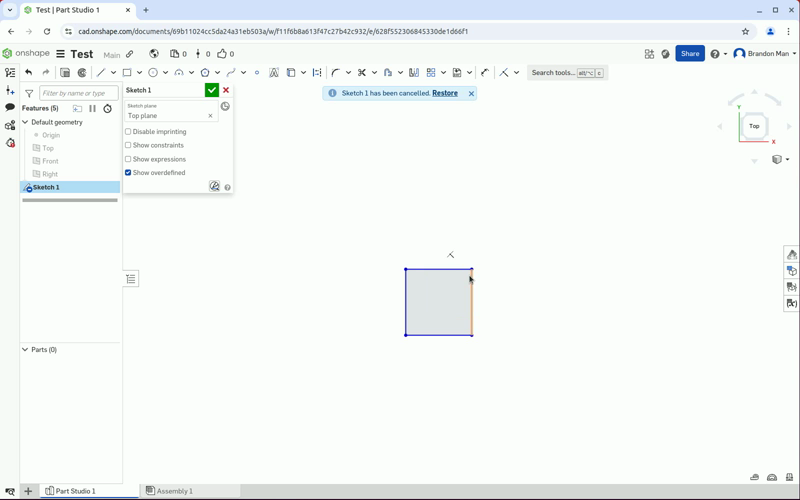
scroll(6)
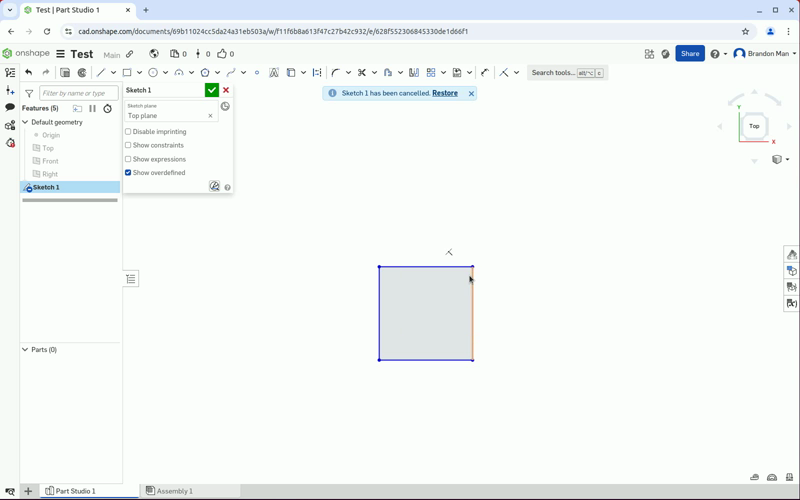
scroll(6)
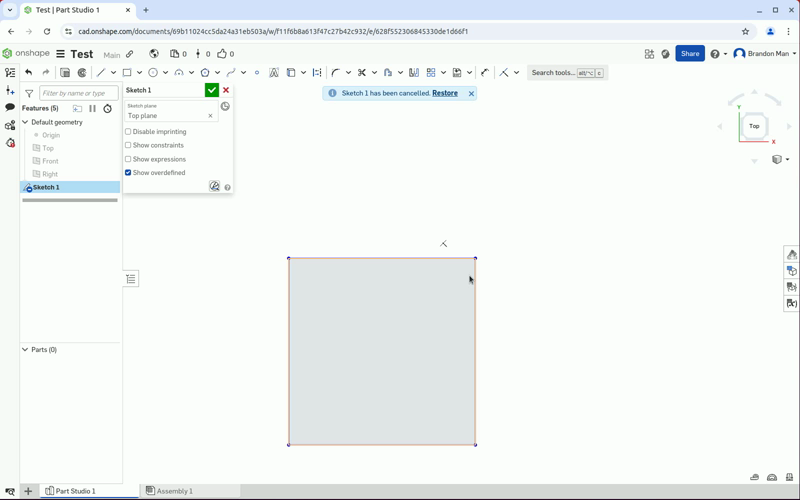
click(469, 275)
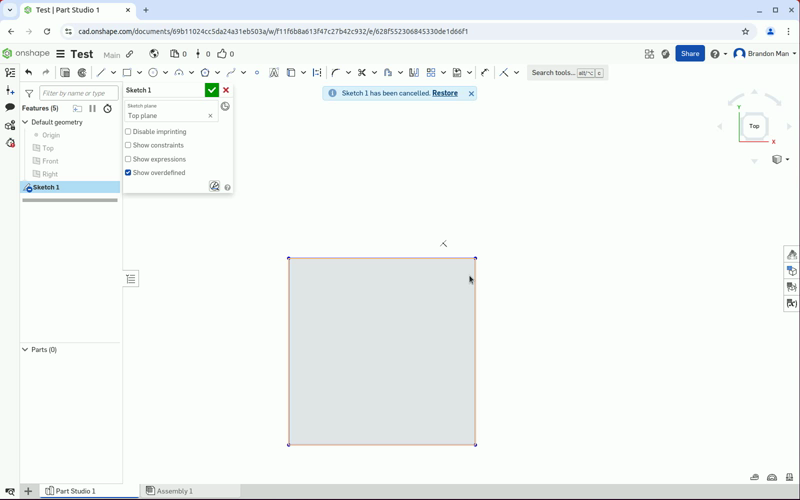
scroll(-6)
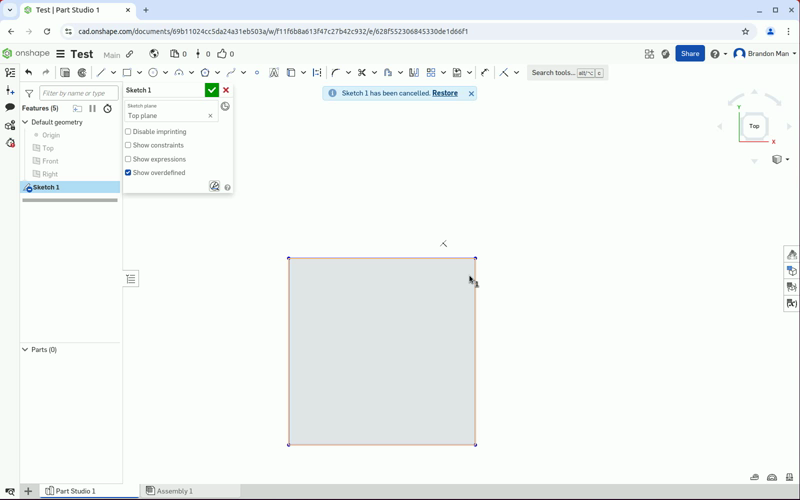
scroll(-6)
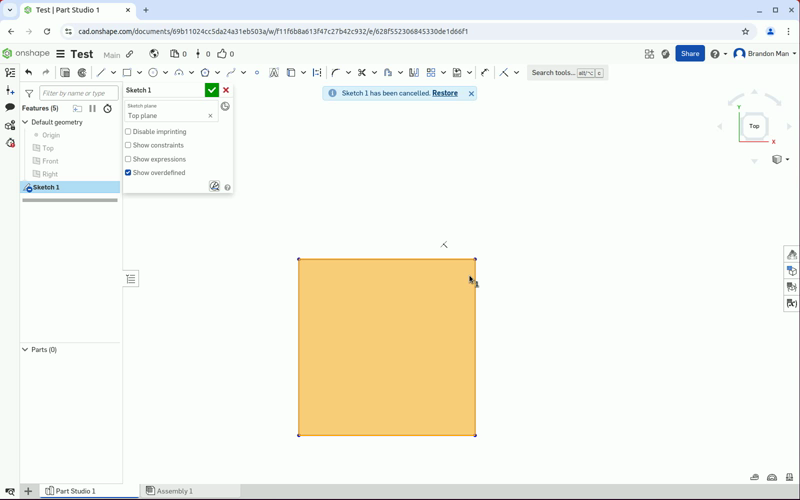
scroll(-6)
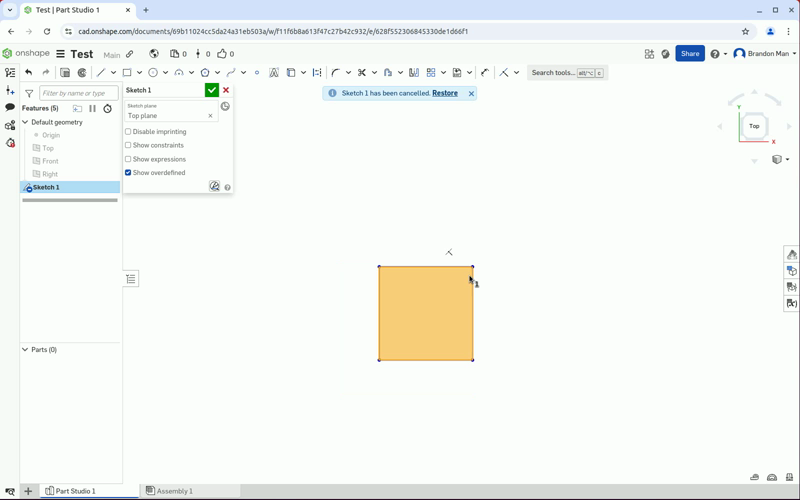
scroll(-6)
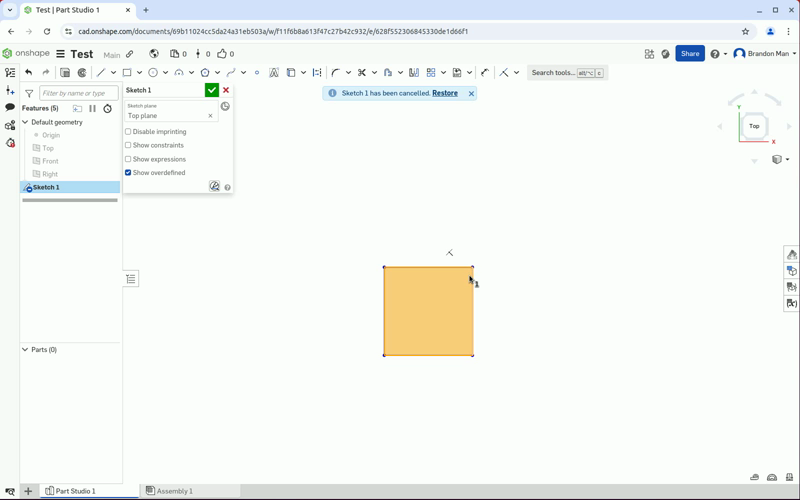
scroll(-6)
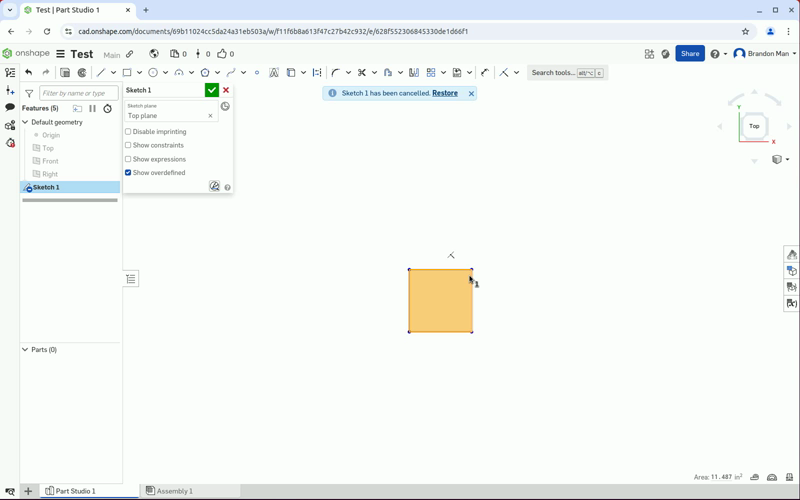
scroll(-6)
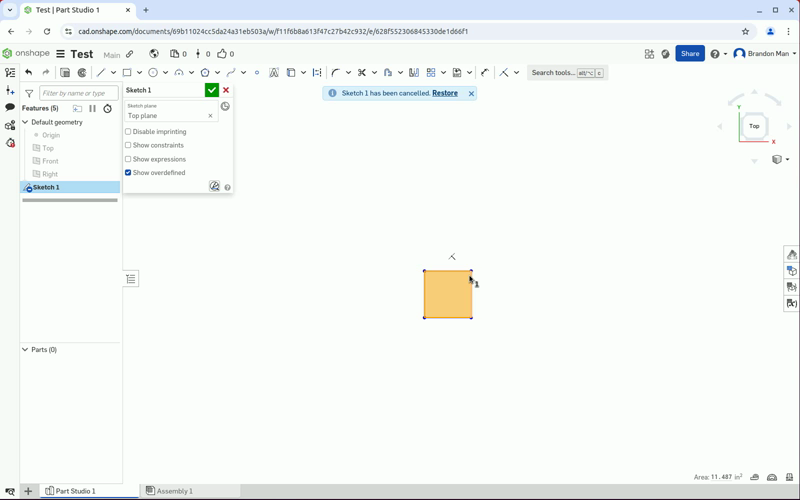
scroll(-6)
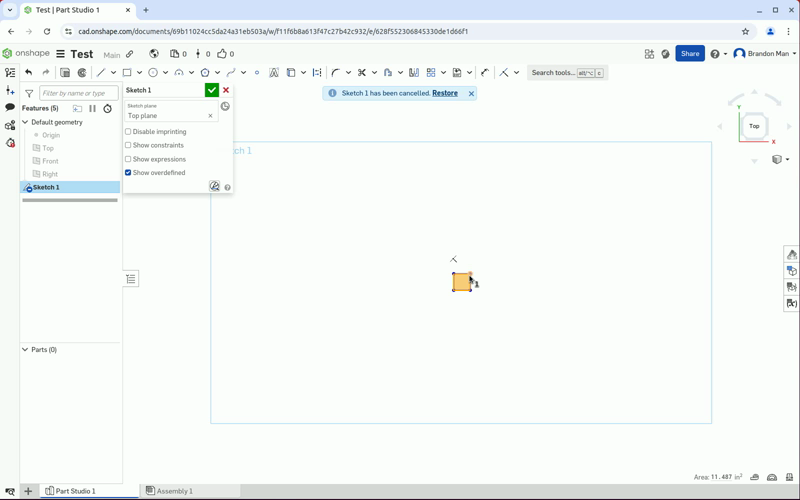
mouse_move(73, 352)
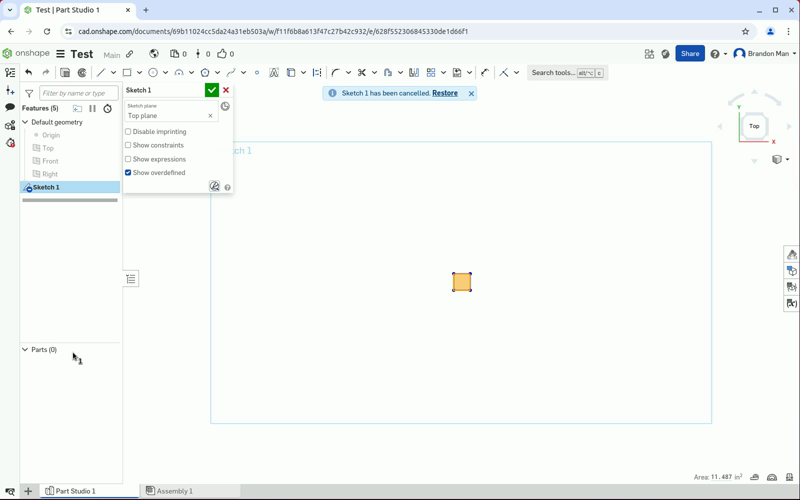
key(shift+y)
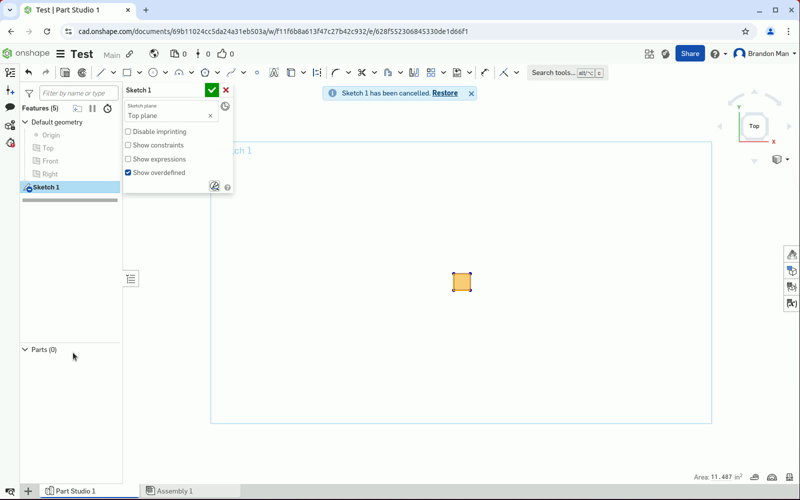
key(shift+e)
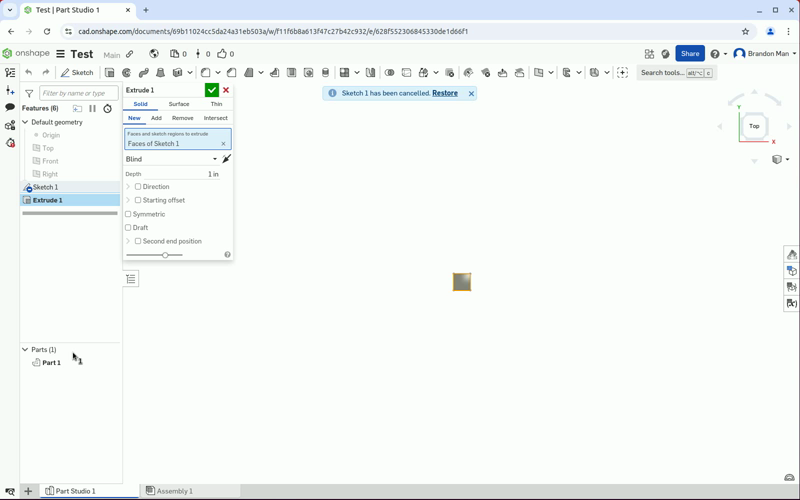
mouse_move(143, 106)
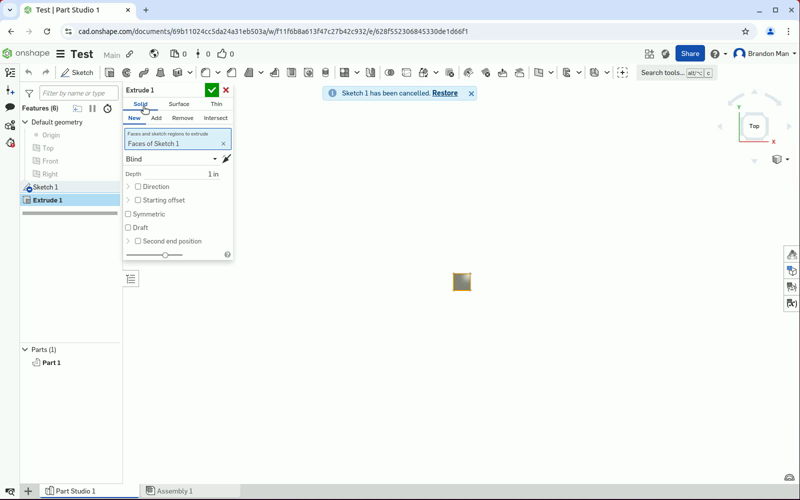
click(143, 106)
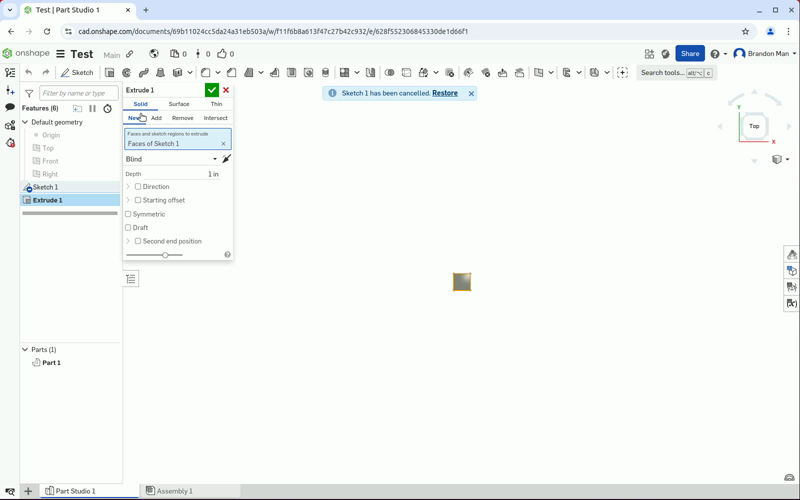
mouse_move(137, 120)
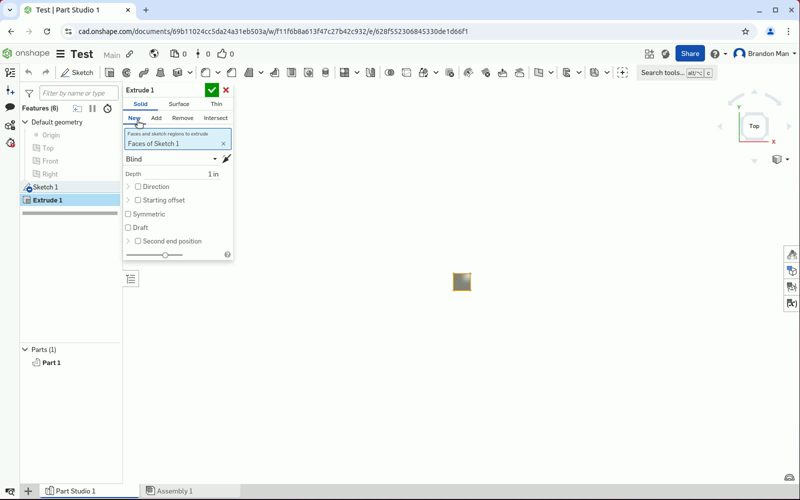
click(137, 120)
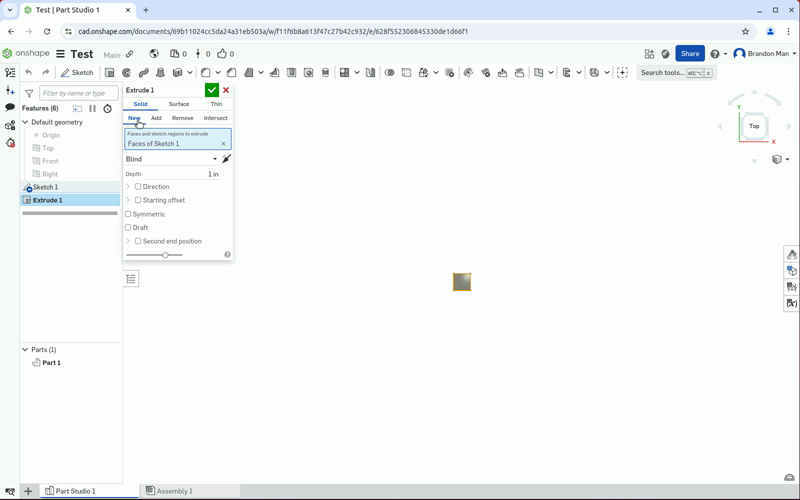
key(tab, 4)
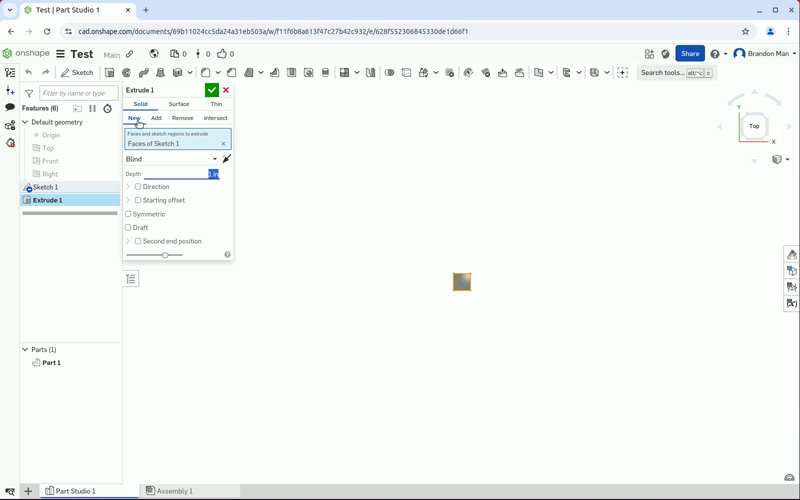
text(23.108)
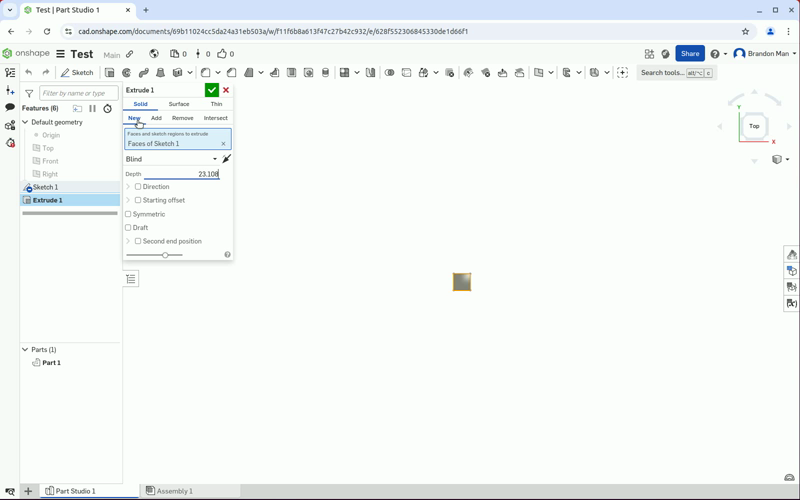
key(enter)
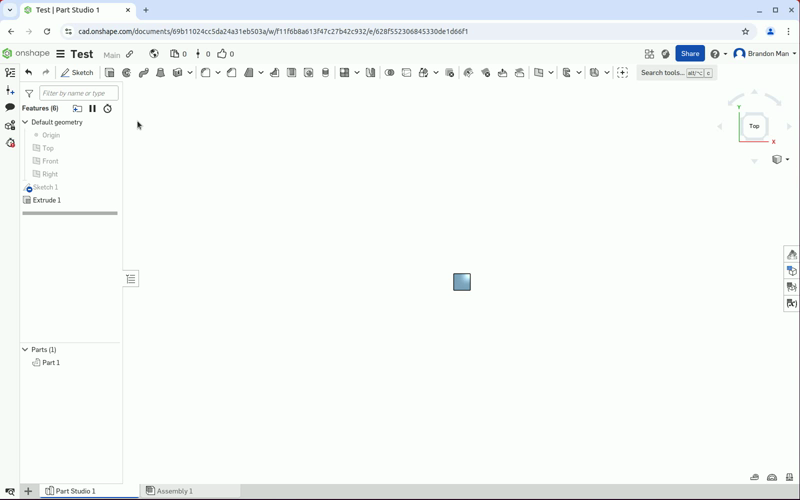
key(shift+h)
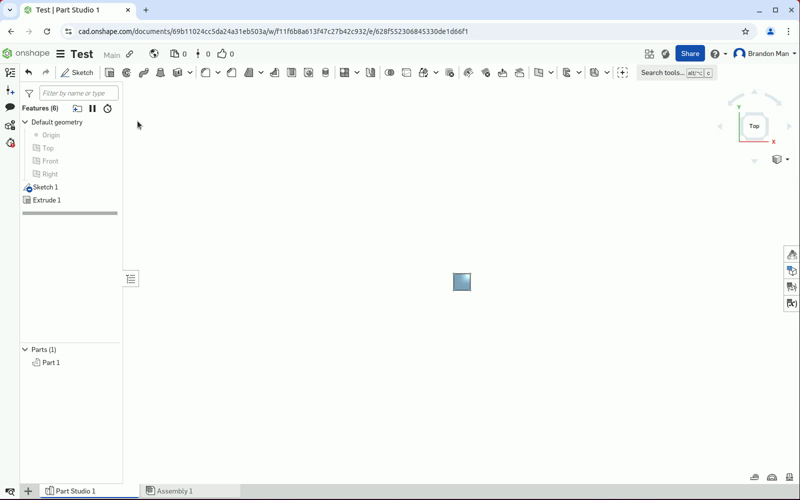
key(shift+h)
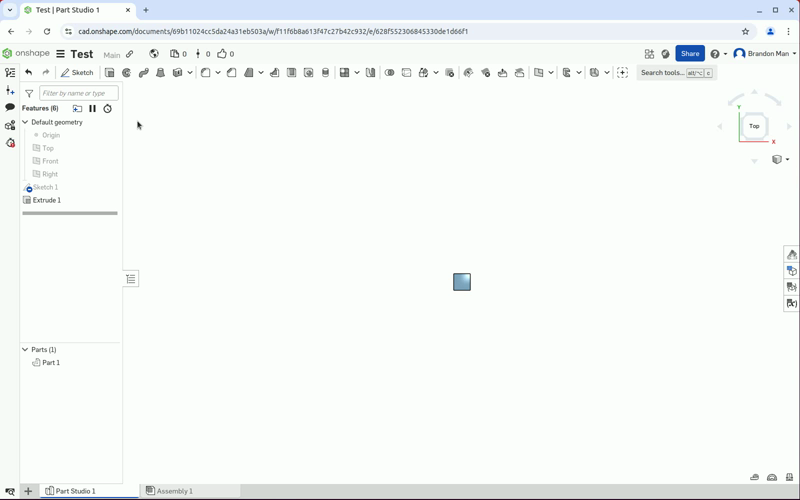
mouse_move(73, 189)
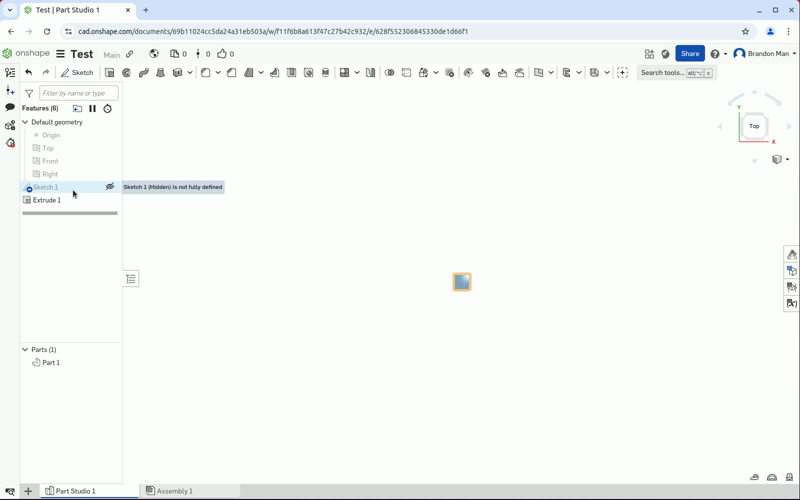
click(73, 189)
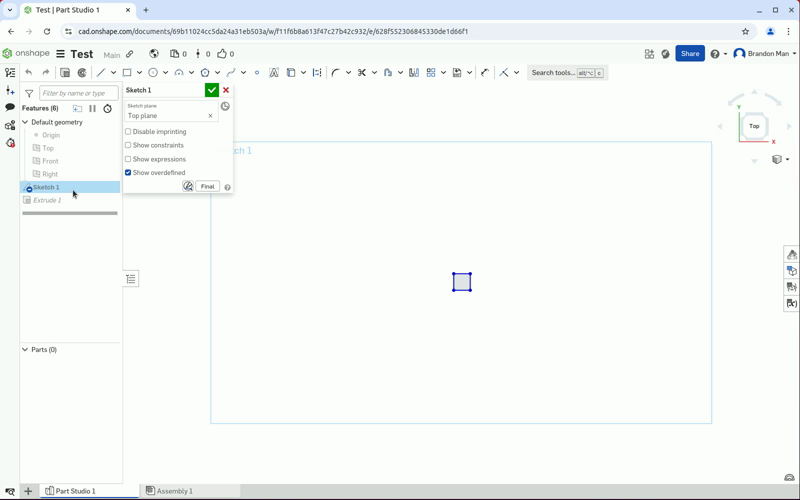
mouse_move(229, 92)
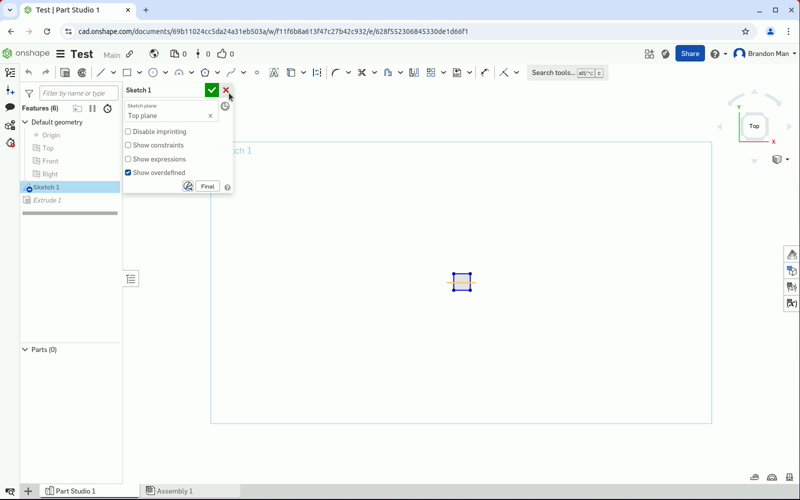
click(229, 92)
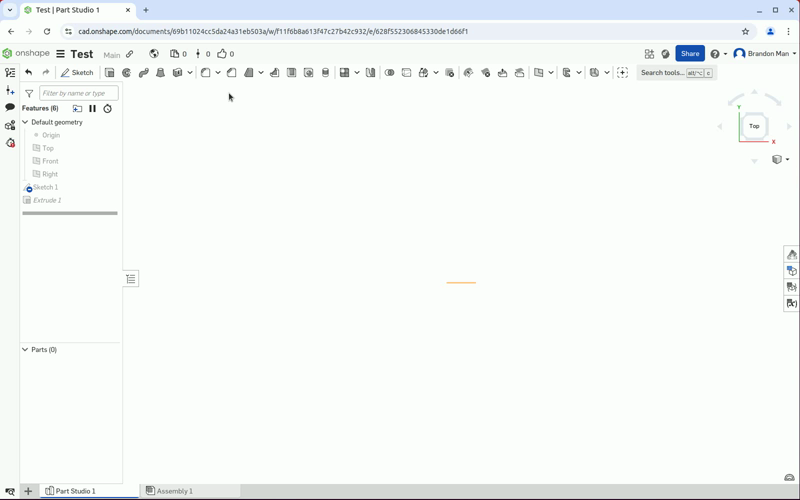
mouse_move(73, 352)
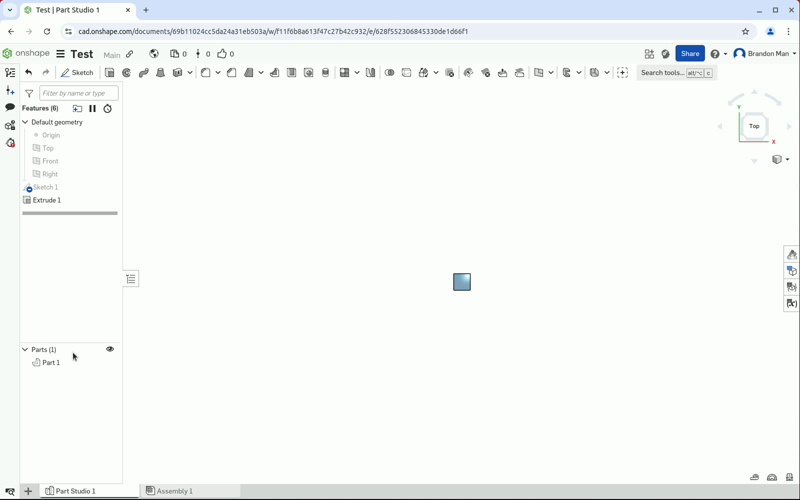
key(y)
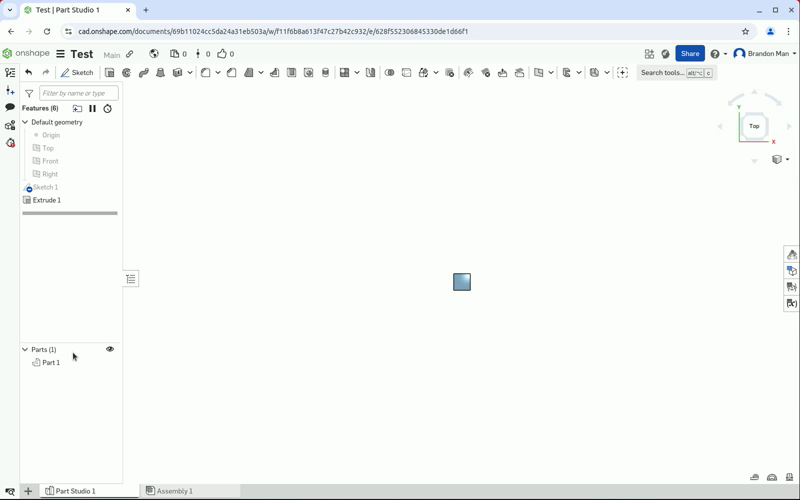
key(shift+p)
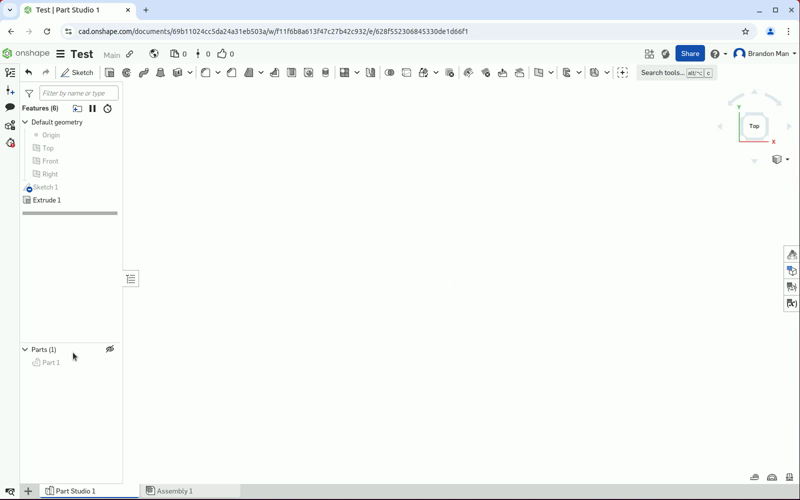
key(space)
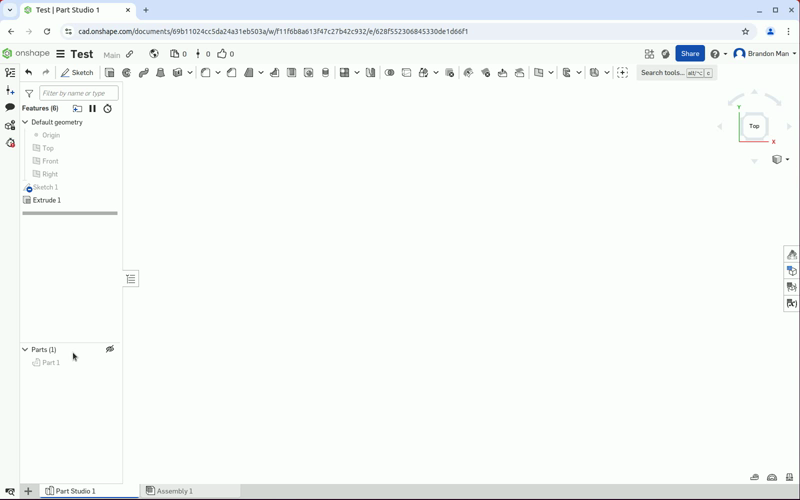
key_down(shift)
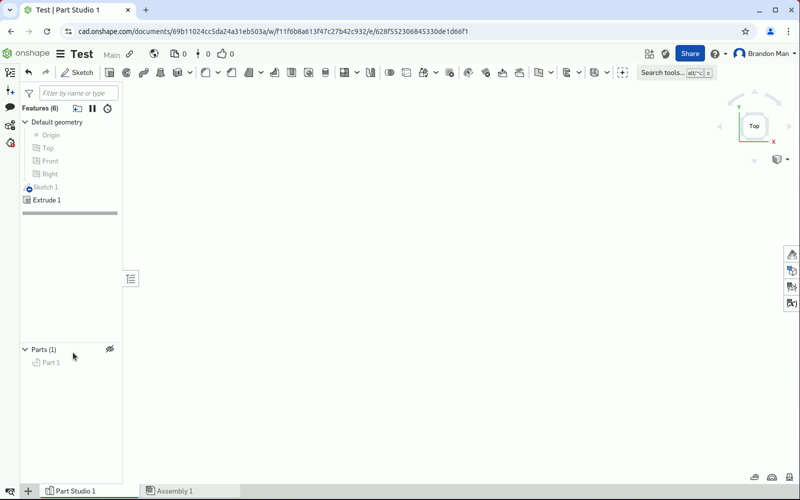
key(up)
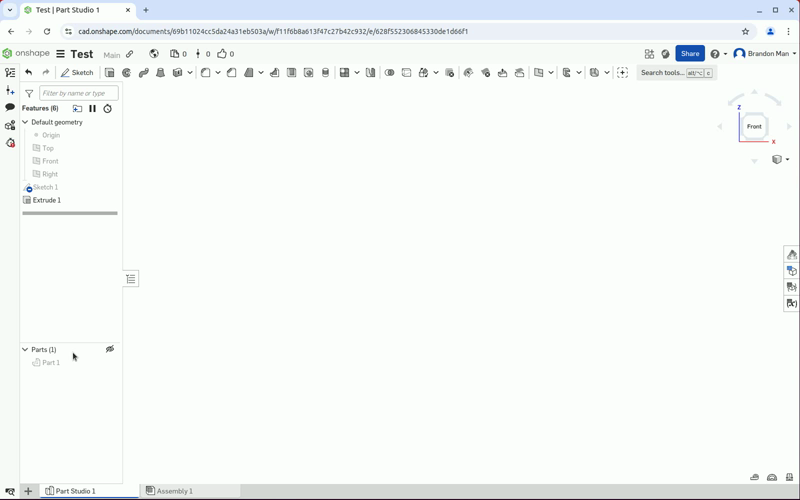
key_up(shift)
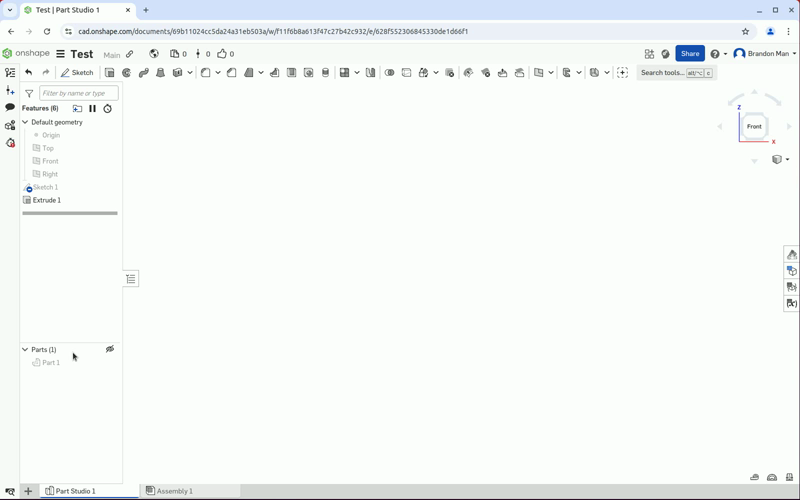
mouse_move(73, 352)
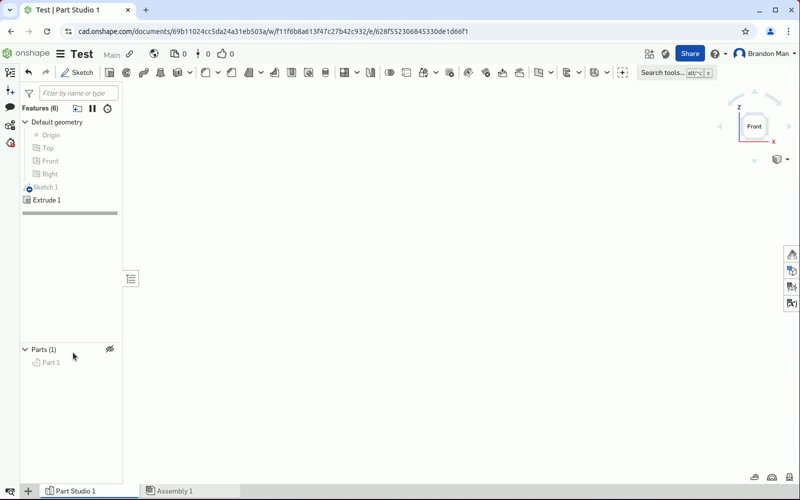
key(shift+y)
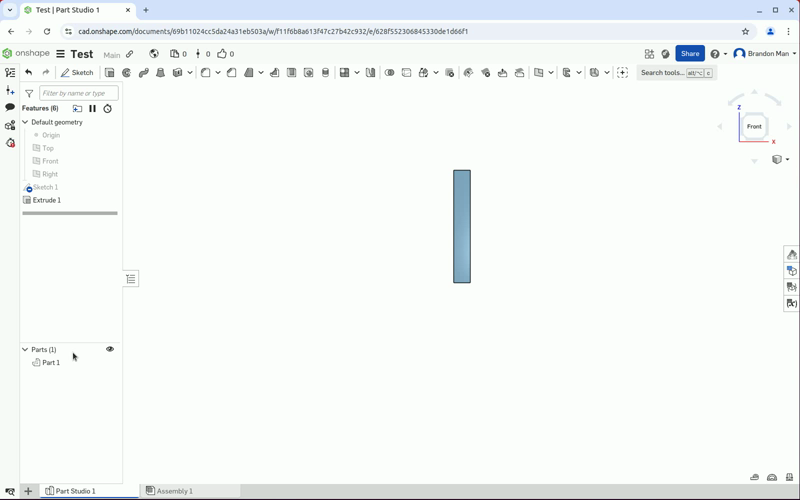
mouse_move(541, 75)
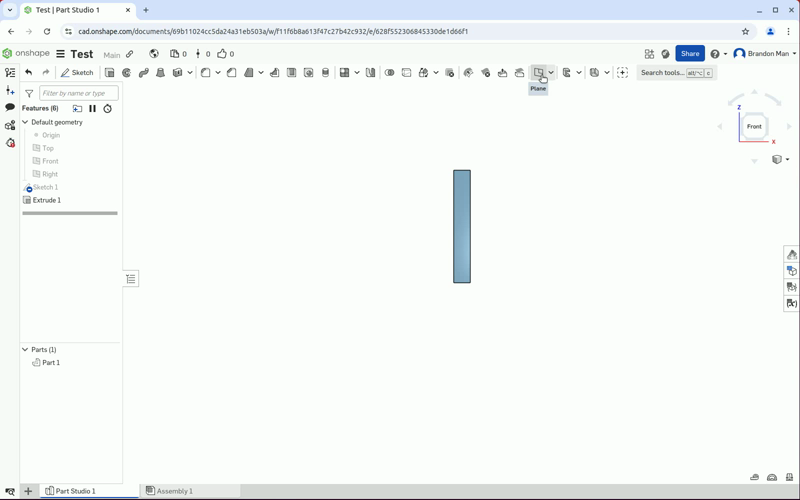
click(541, 75)
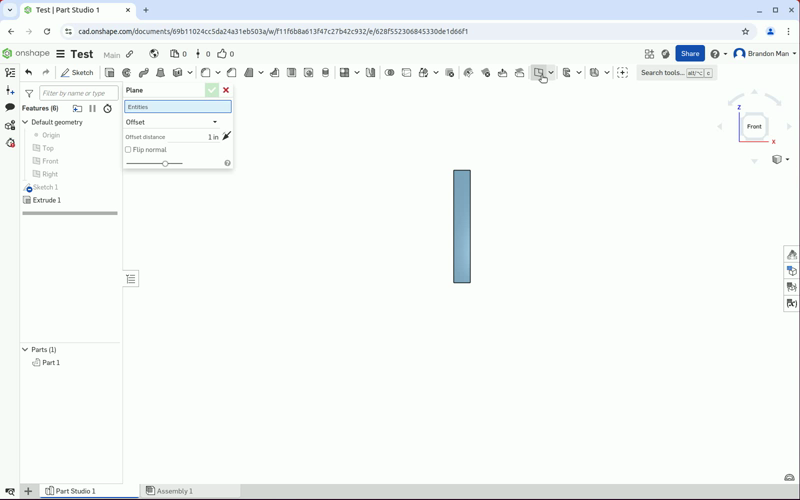
mouse_move(73, 163)
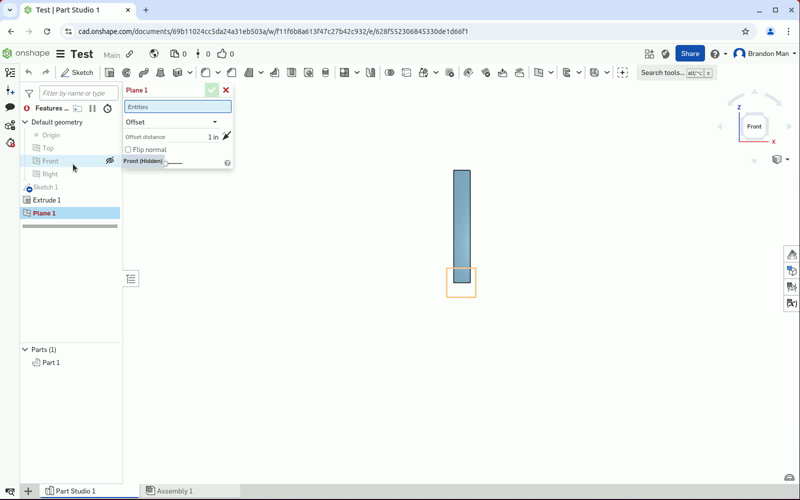
click(73, 163)
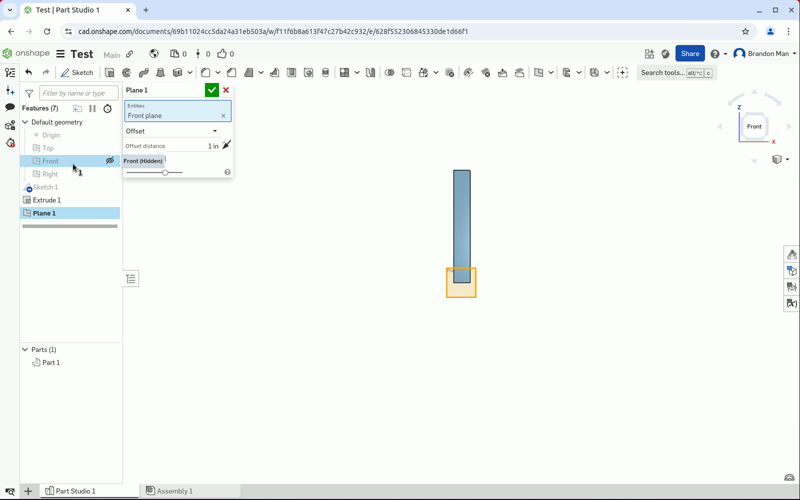
key(tab, 2)
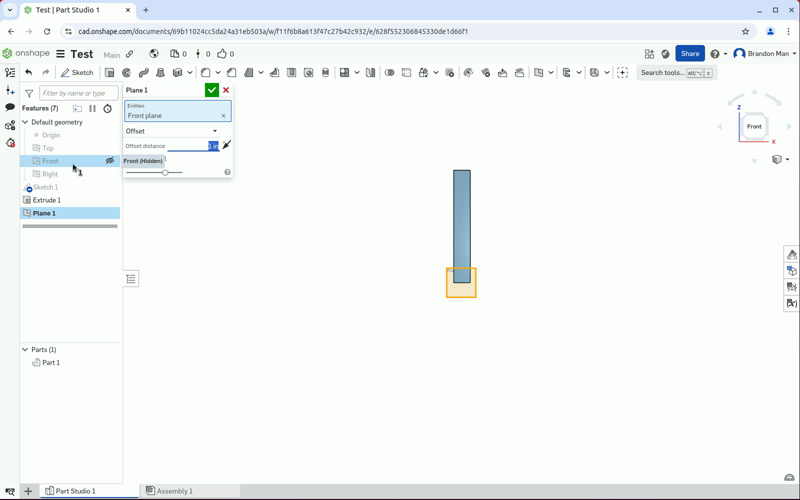
text(1.448)
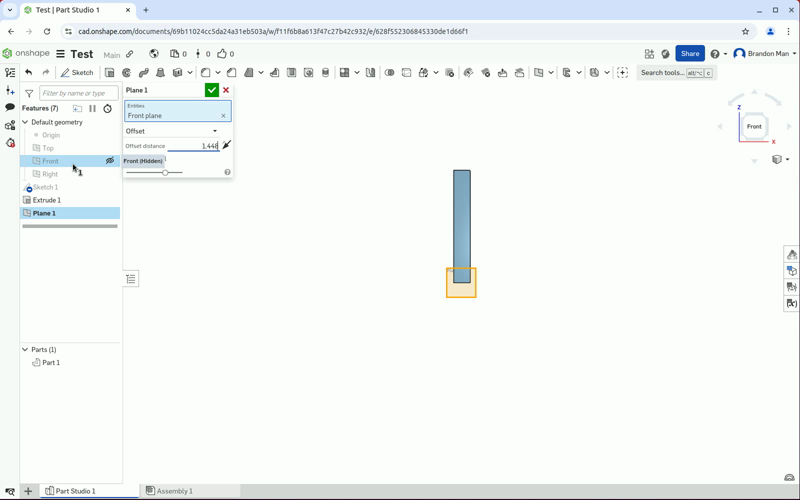
key(enter, 2)
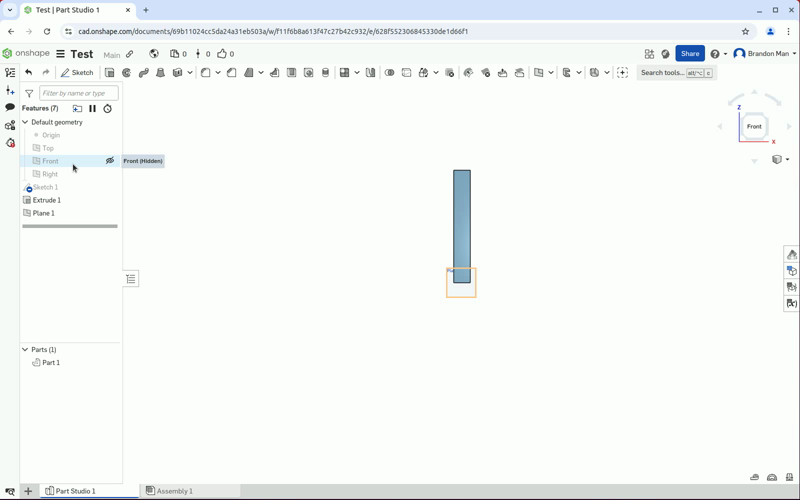
key(shift+s)
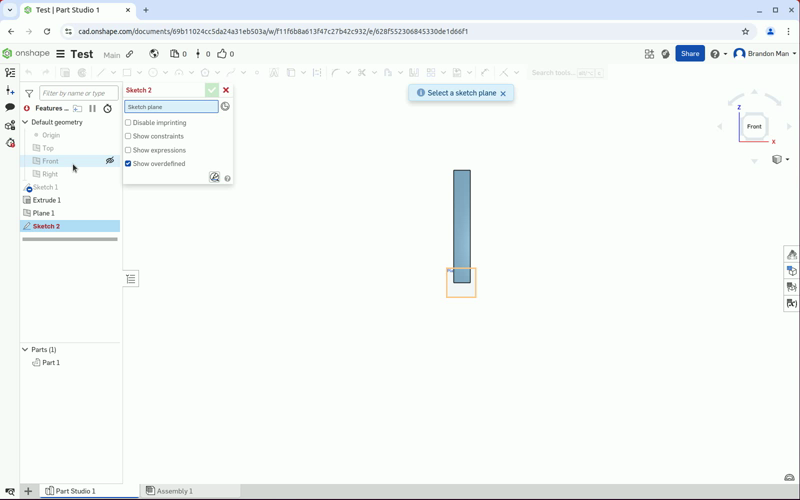
mouse_move(73, 215)
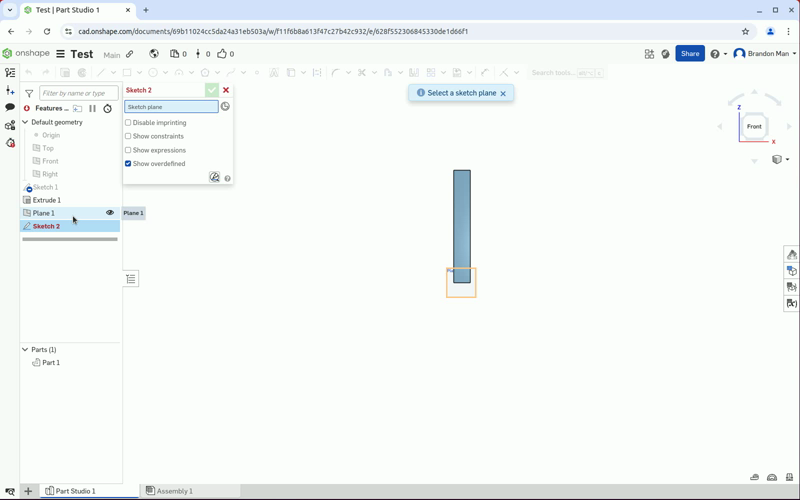
click(73, 215)
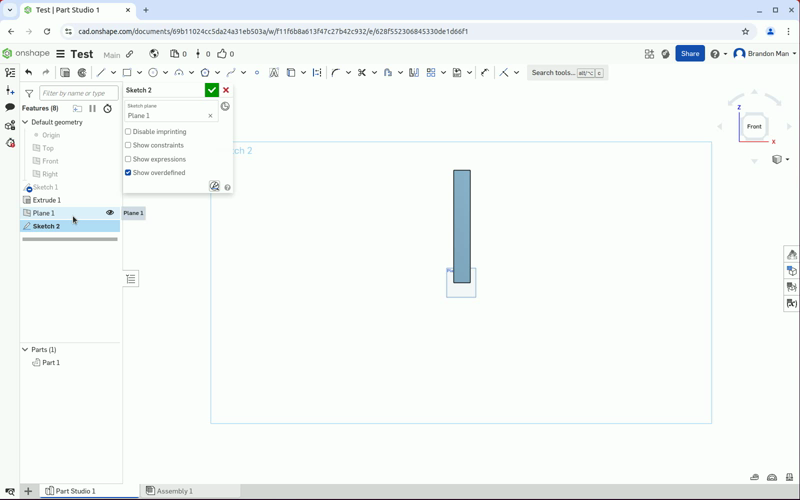
mouse_move(73, 352)
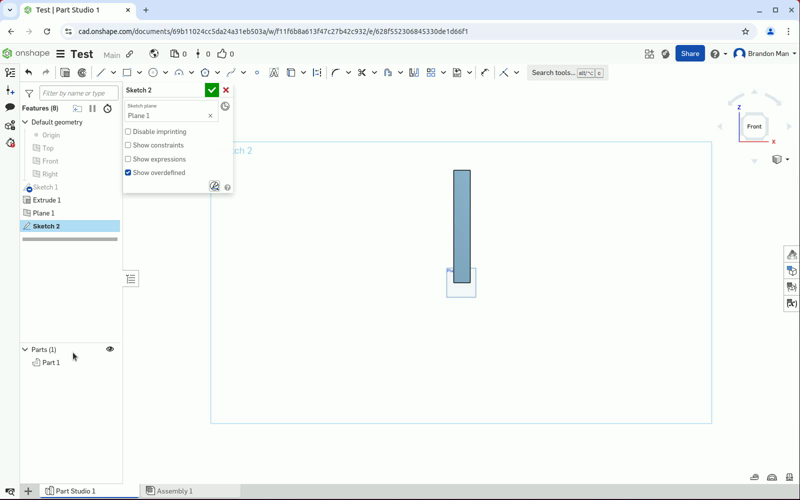
key(y)
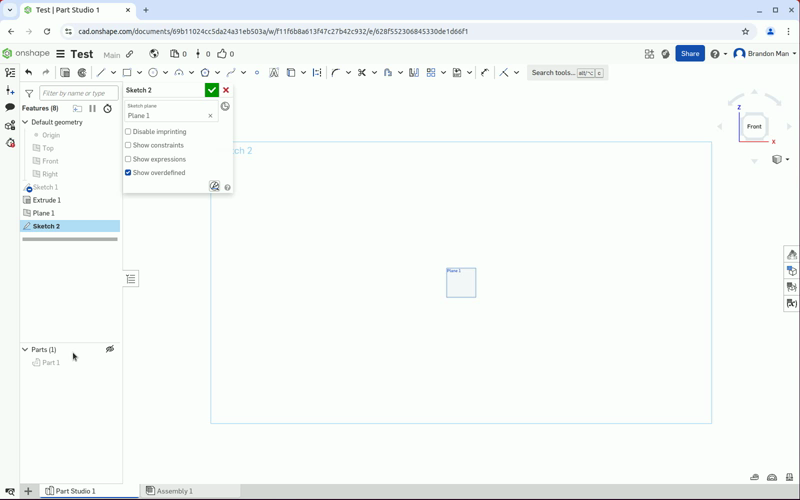
key(c)
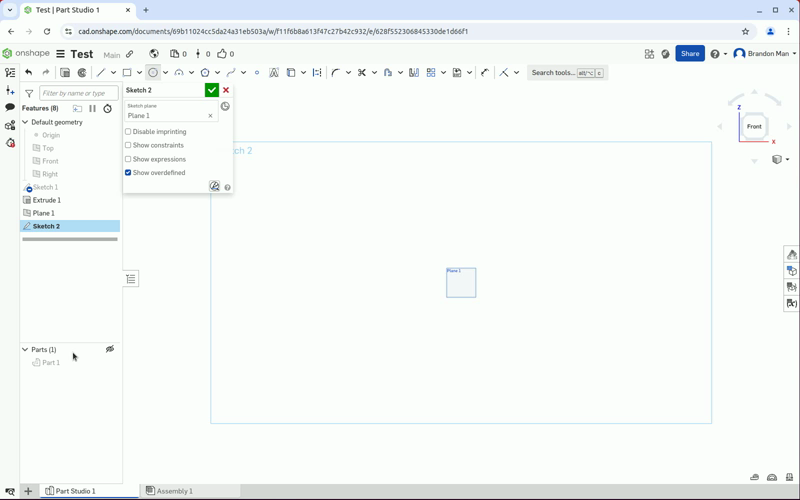
key_down(shift)
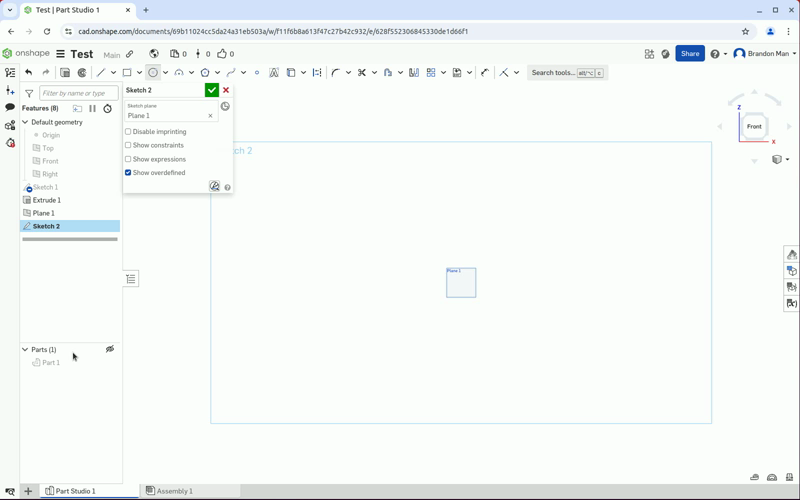
mouse_move(461, 182)
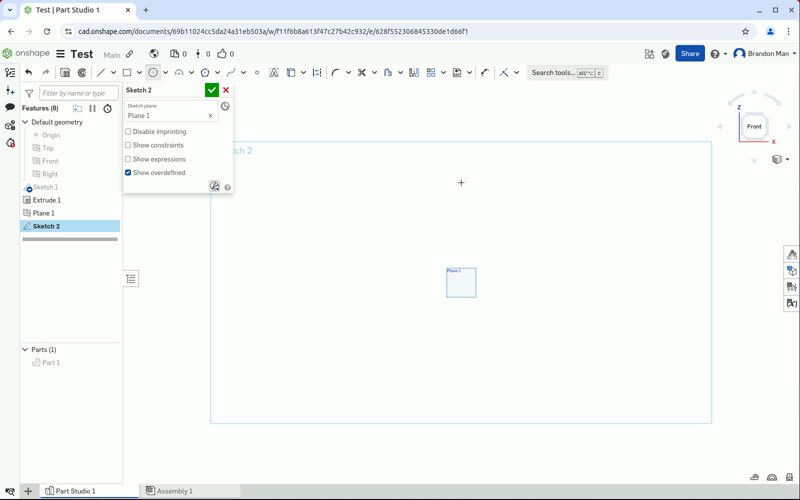
click(461, 182)
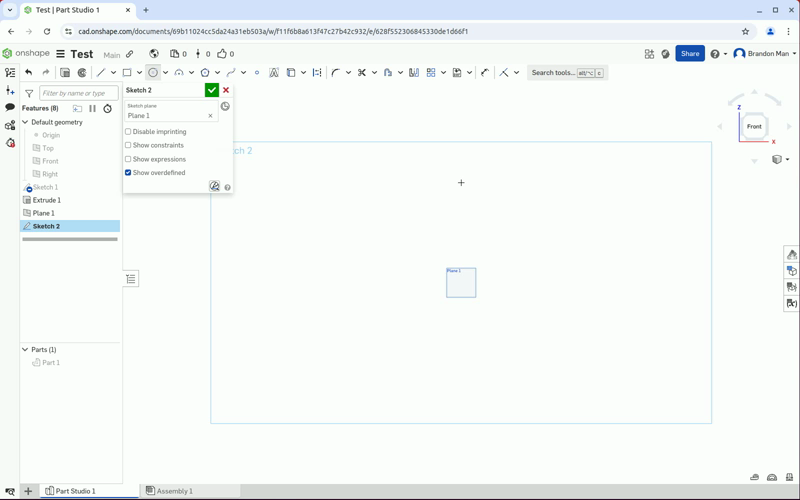
key_up(shift)
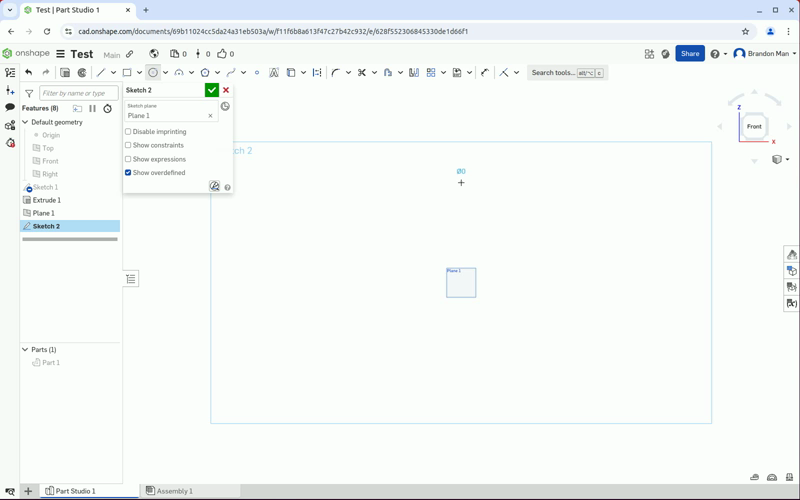
mouse_move(465, 182)
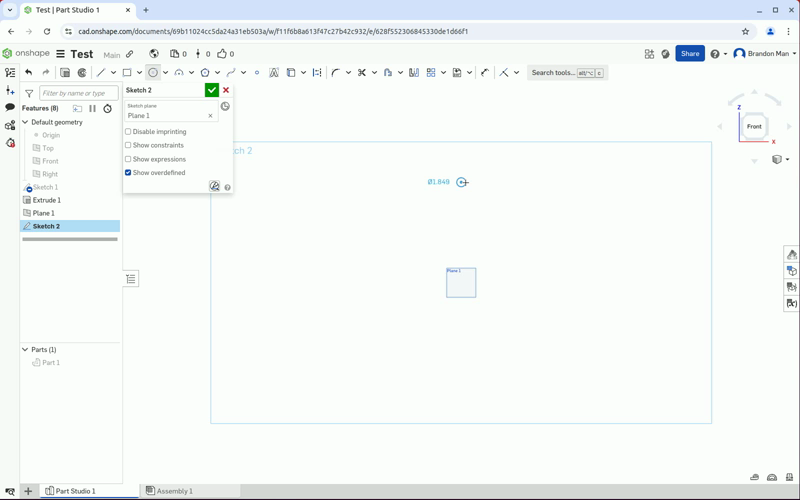
click(465, 182)
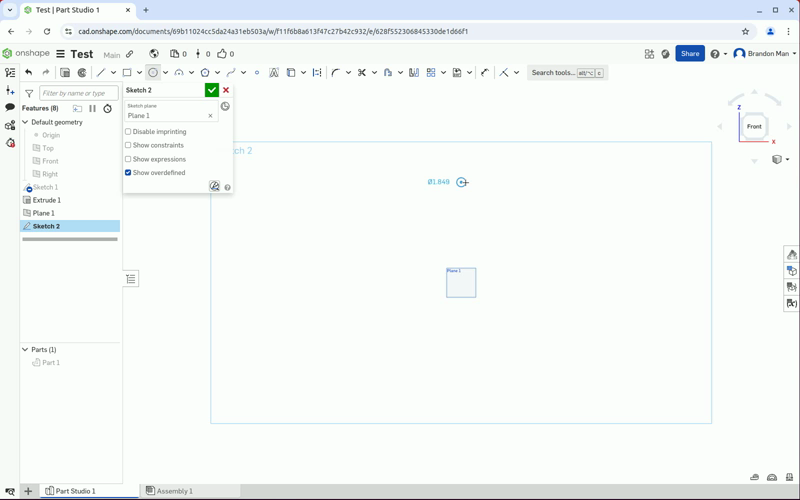
key(esc)
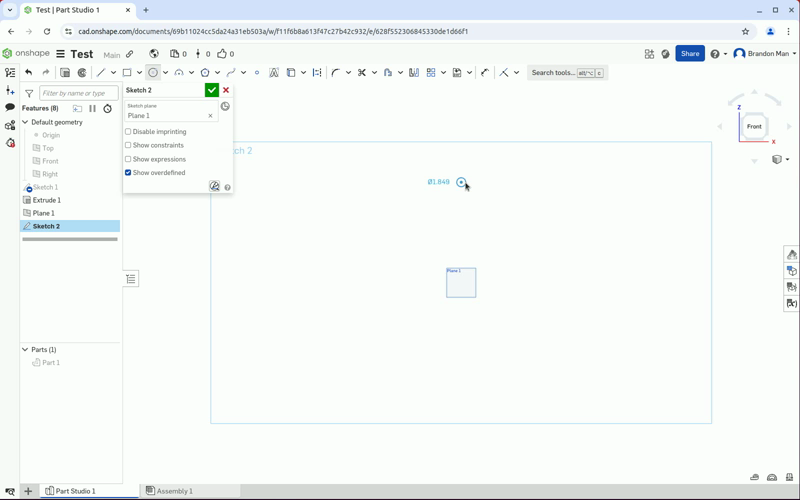
mouse_move(458, 183)
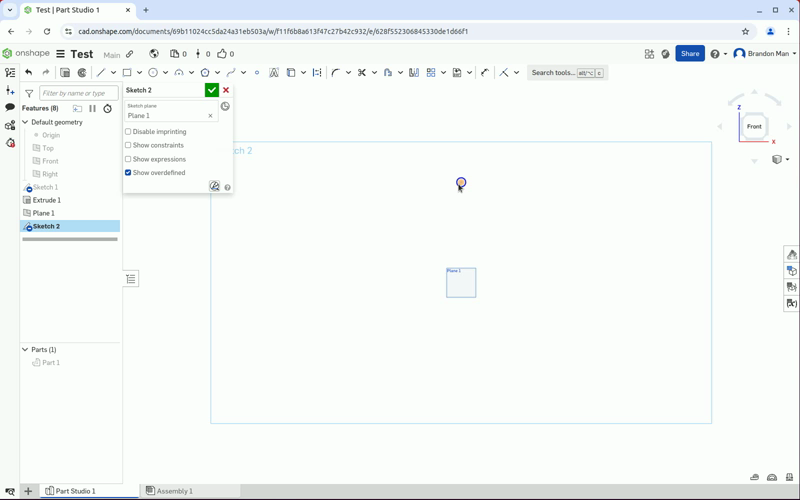
scroll(6)
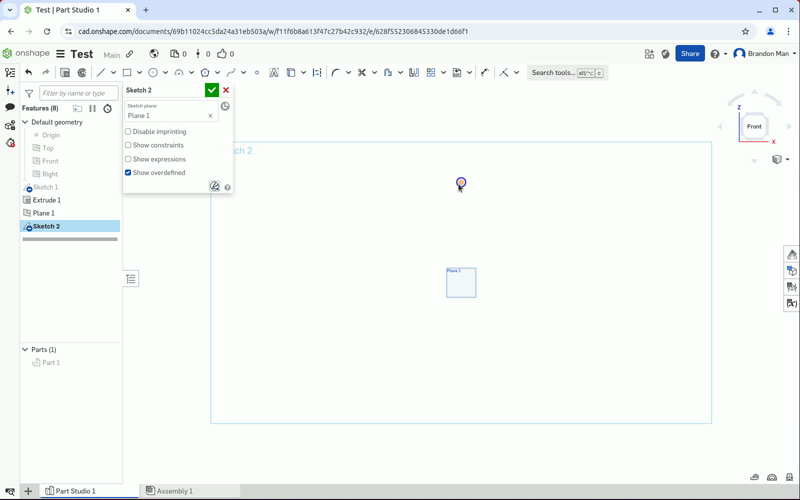
scroll(6)
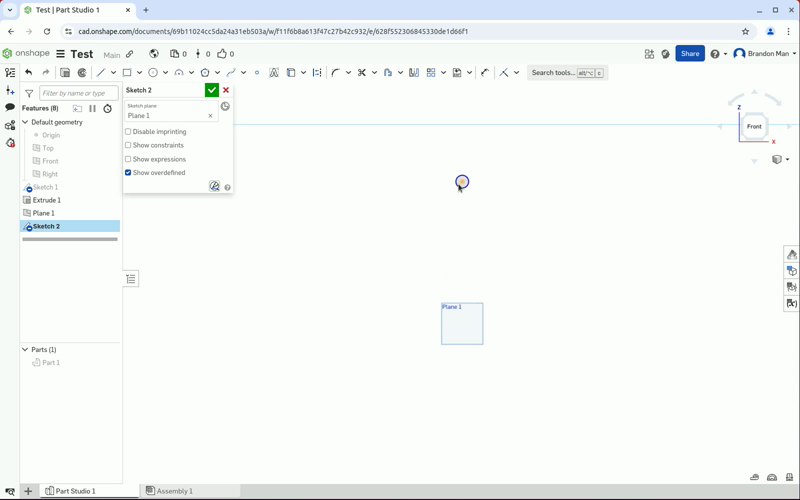
scroll(6)
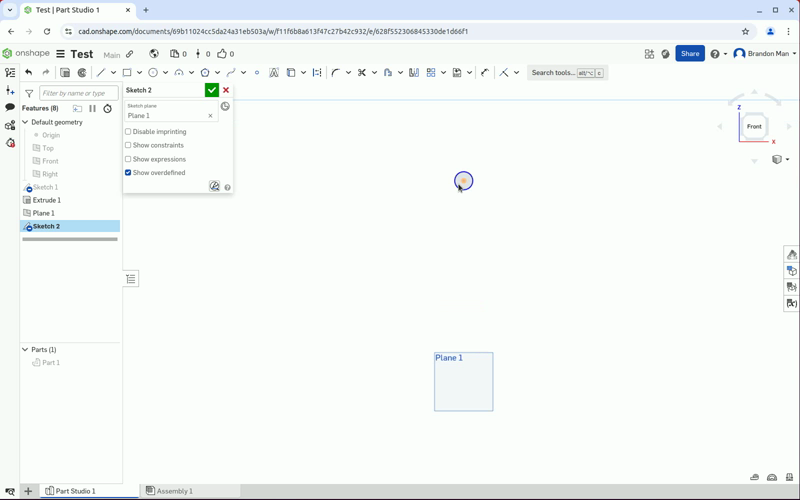
scroll(6)
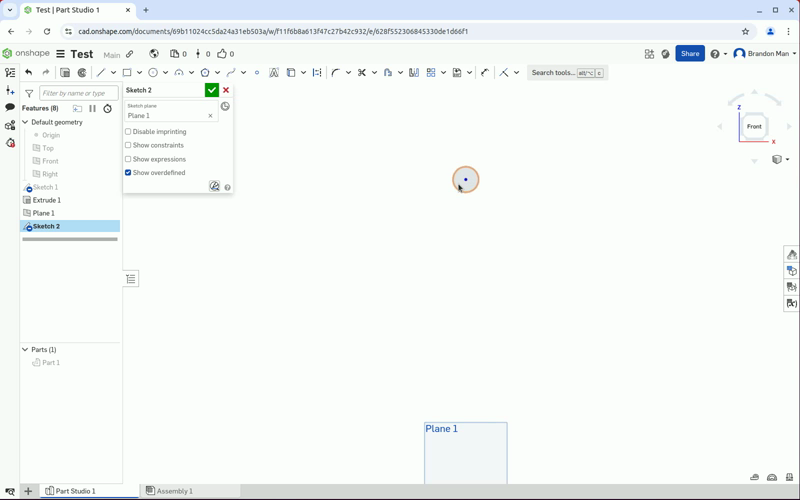
scroll(6)
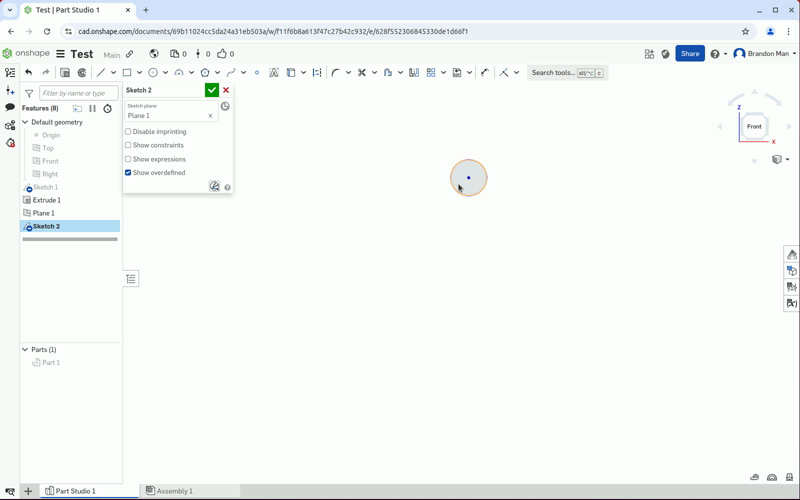
scroll(6)
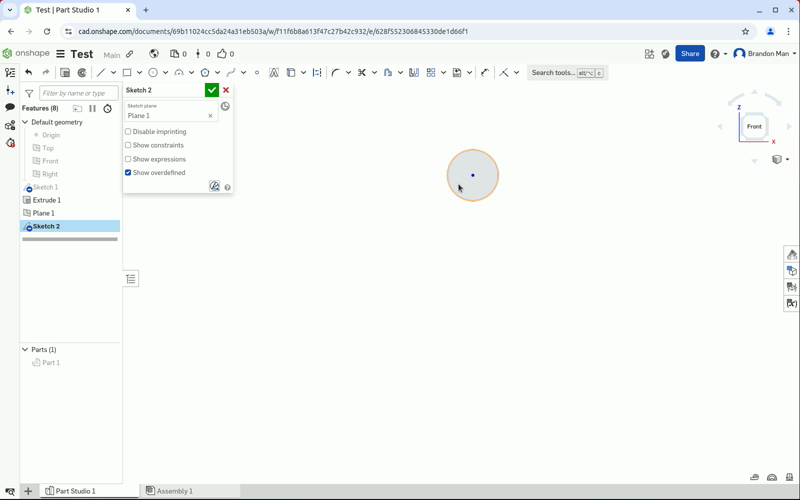
scroll(6)
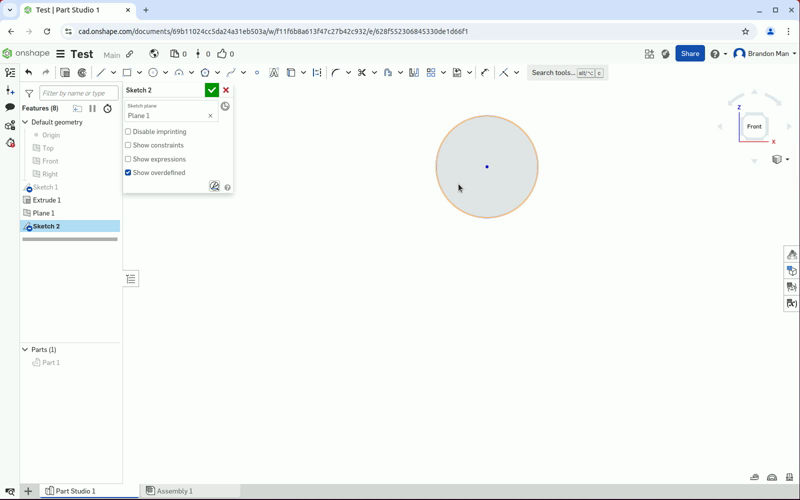
click(458, 183)
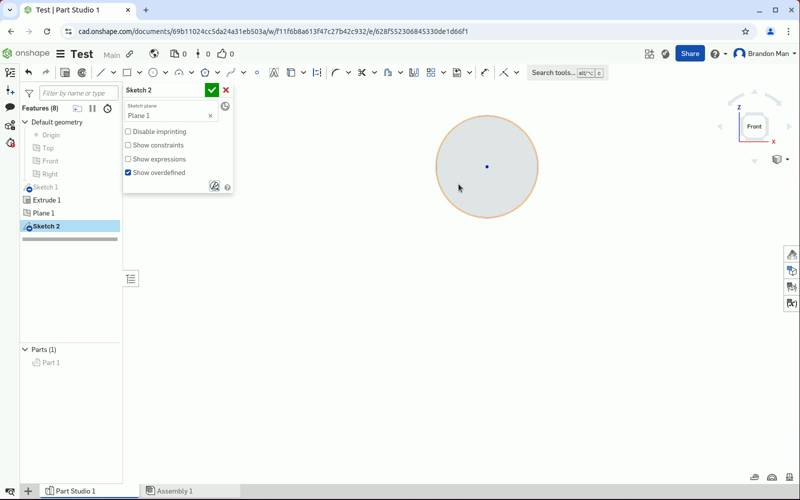
scroll(-6)
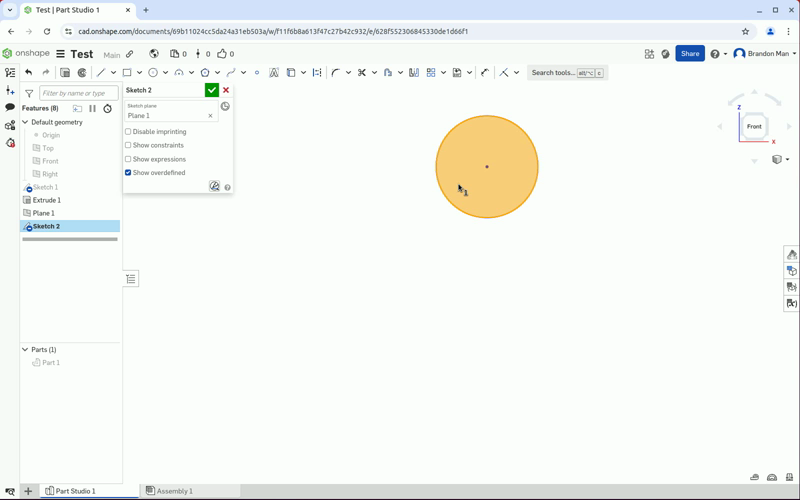
scroll(-6)
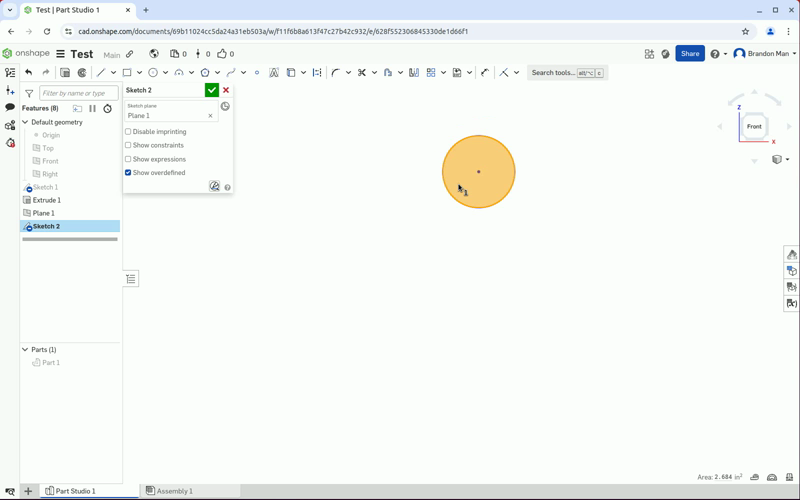
scroll(-6)
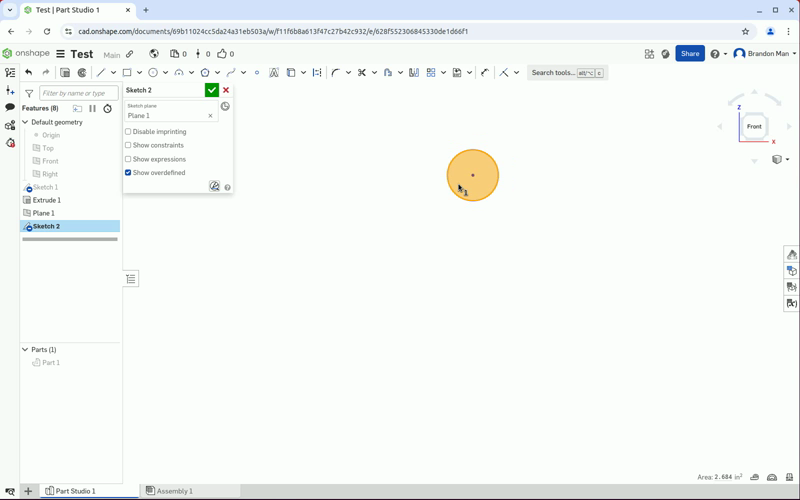
scroll(-6)
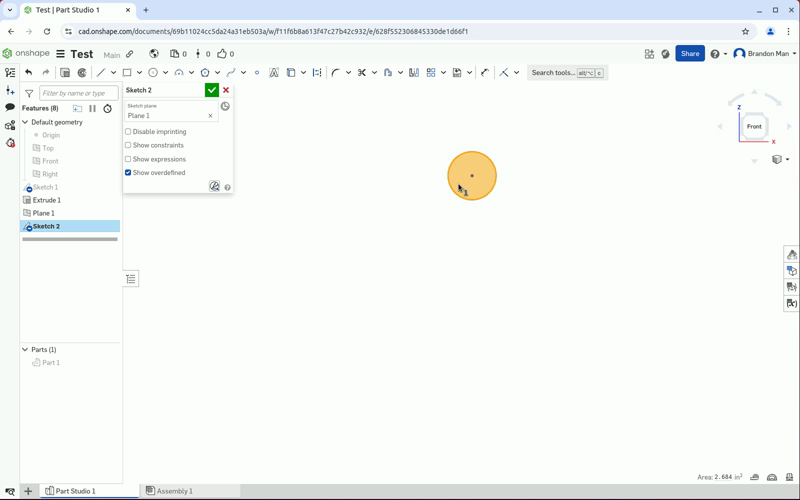
scroll(-6)
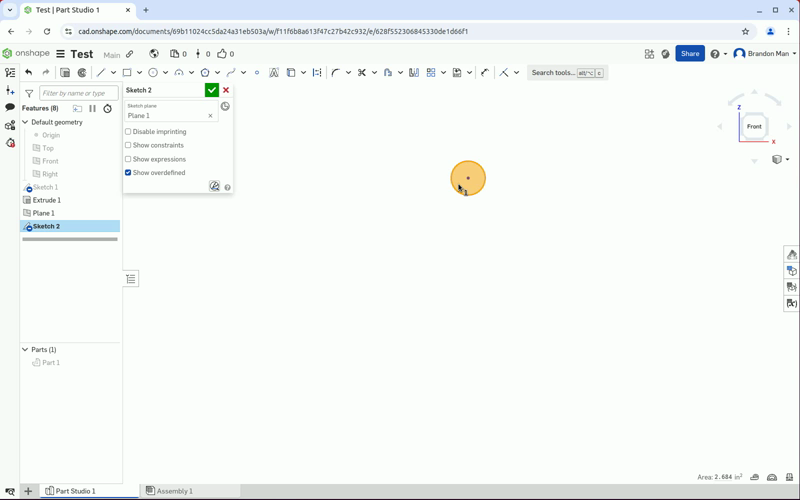
scroll(-6)
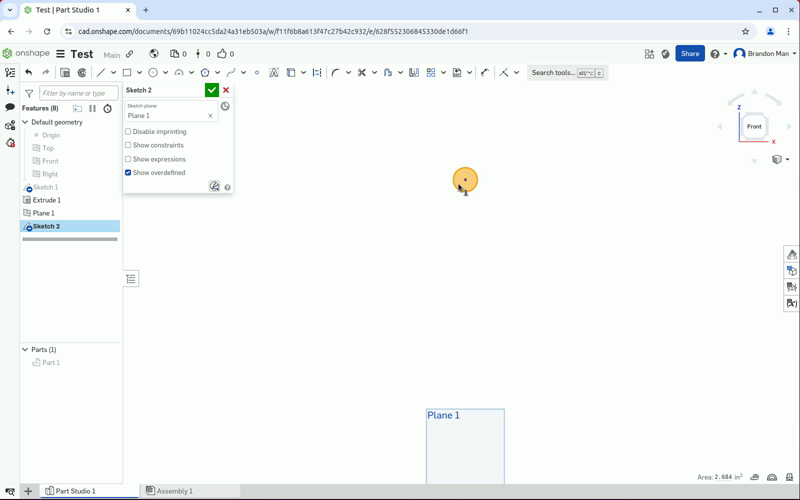
scroll(-6)
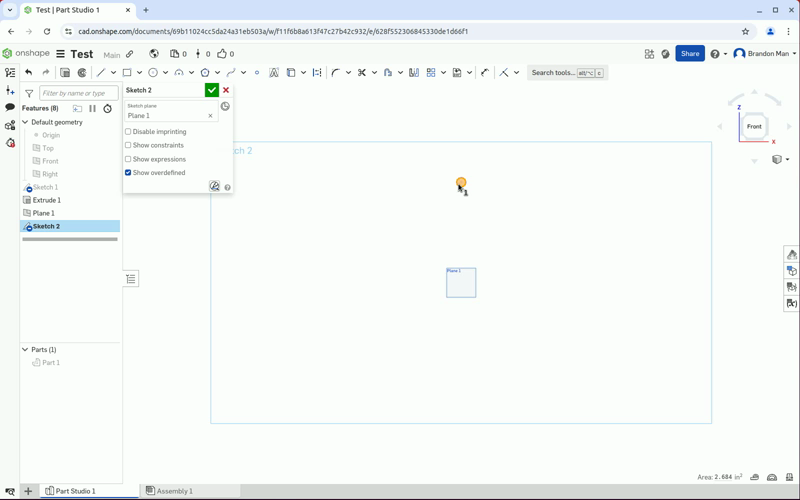
mouse_move(73, 352)
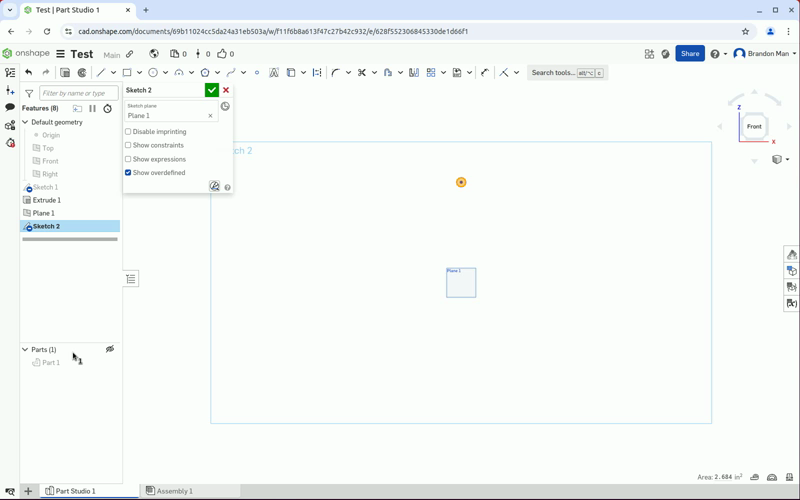
key(shift+y)
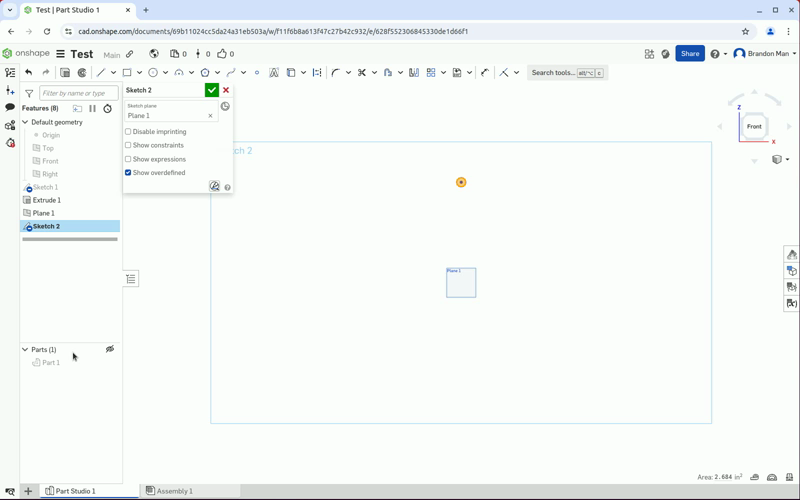
key(shift+e)
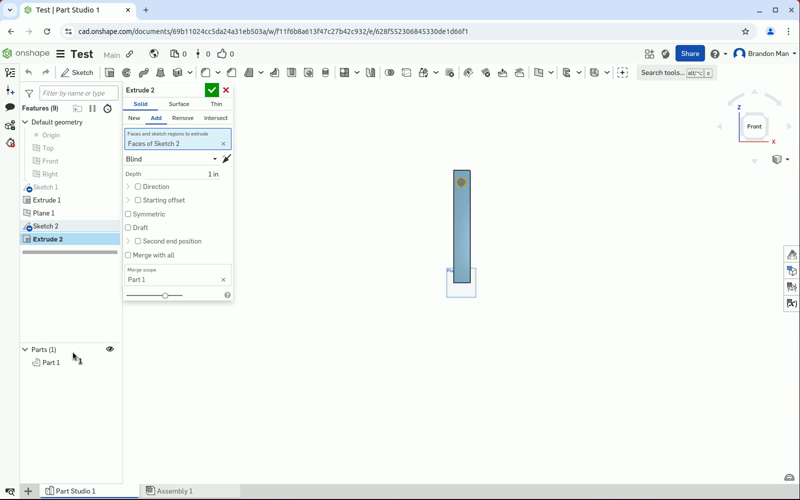
mouse_move(143, 106)
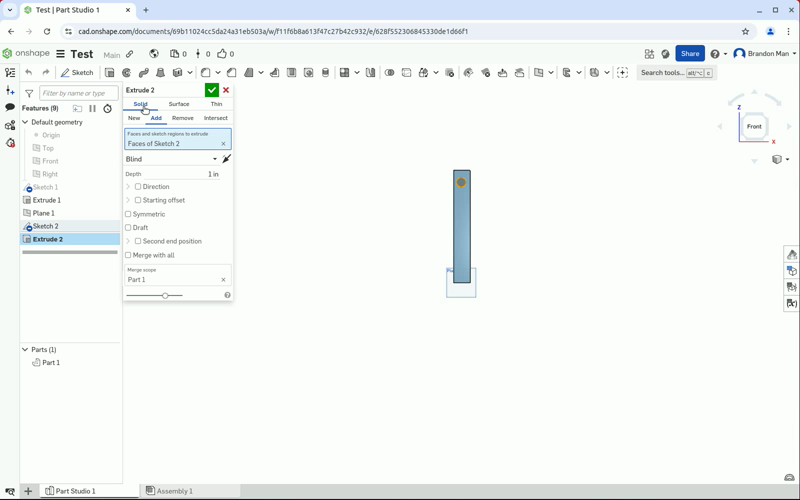
click(143, 106)
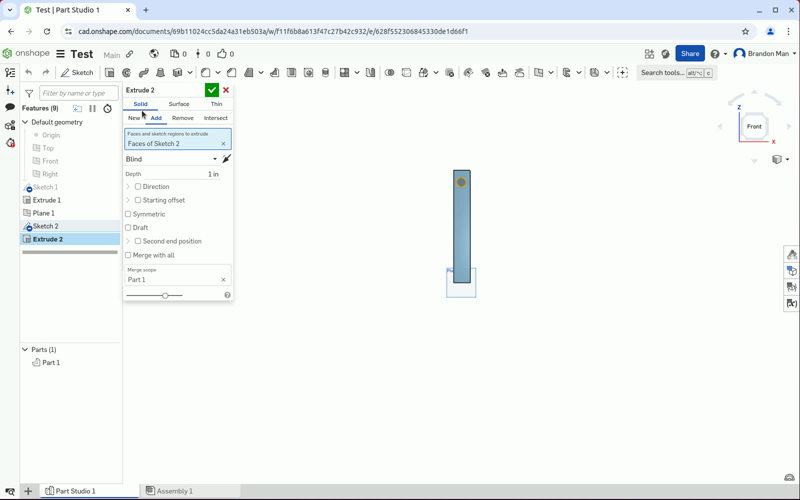
mouse_move(137, 120)
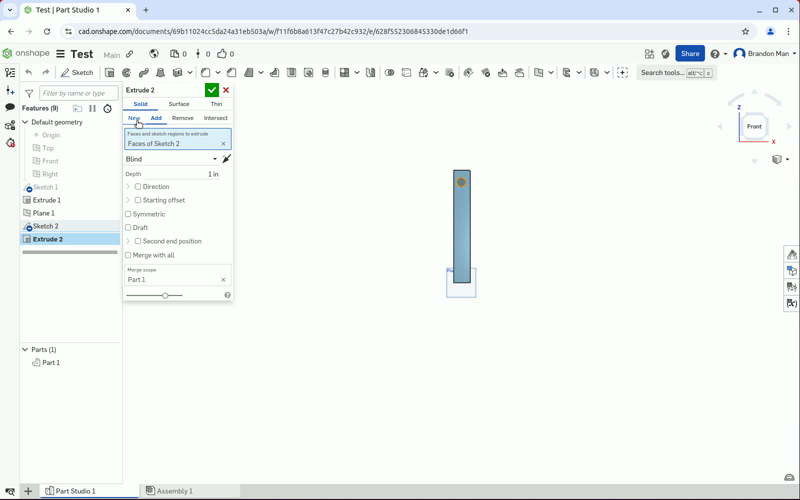
click(137, 120)
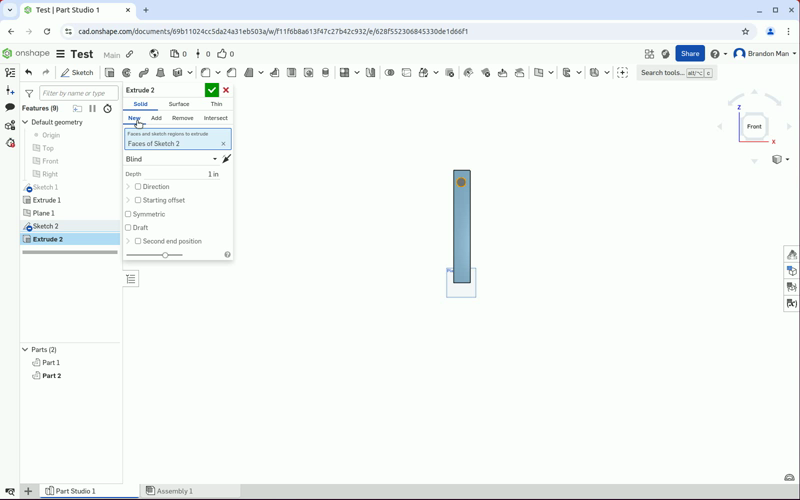
key(tab, 4)
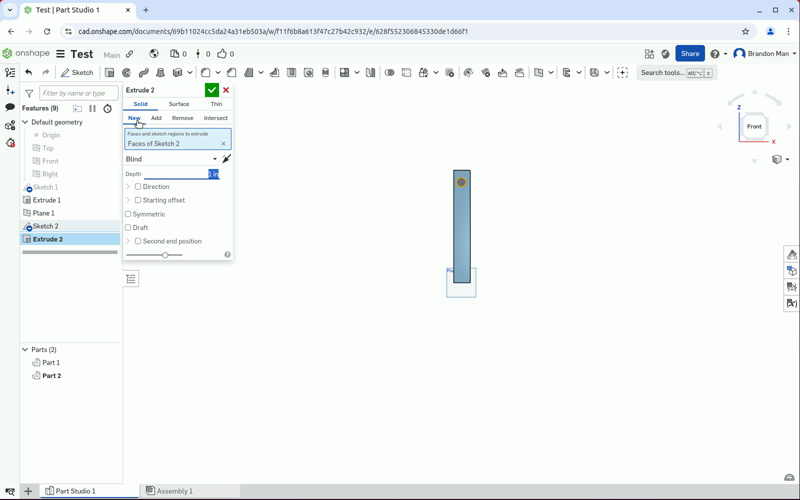
text(12.998)
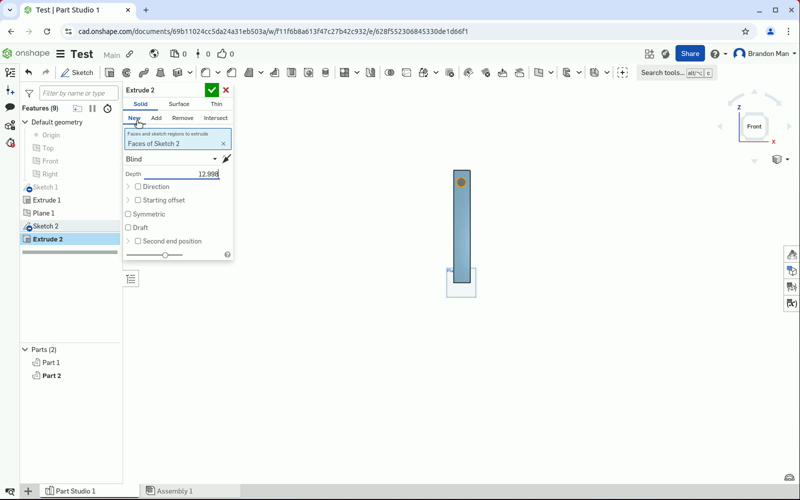
key(enter)
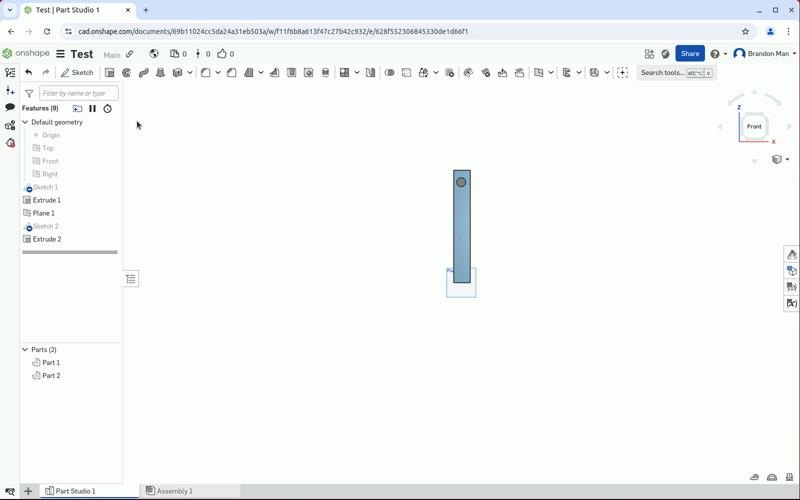
key(shift+h)
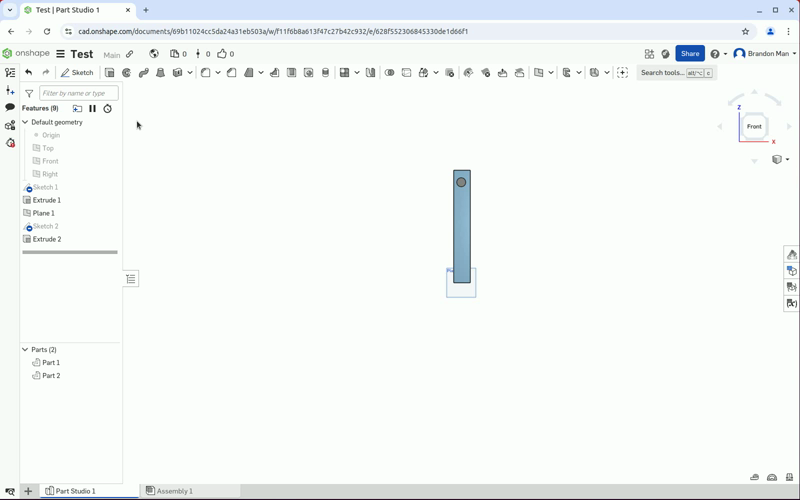
key(shift+h)
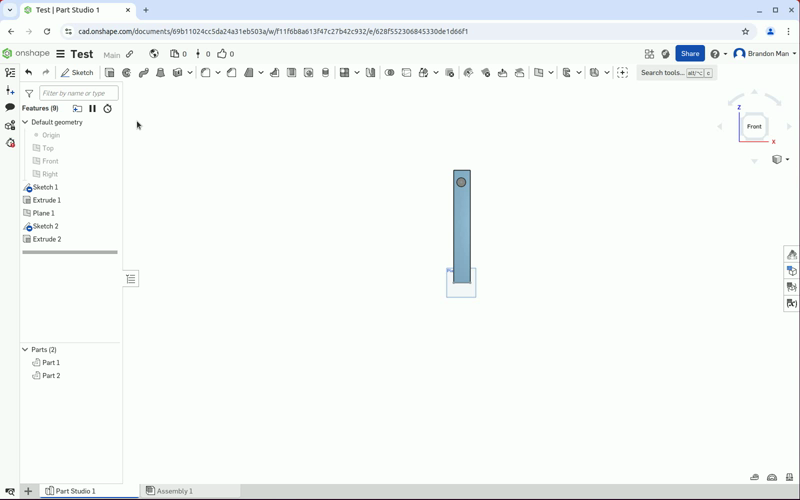
key(shift+7)
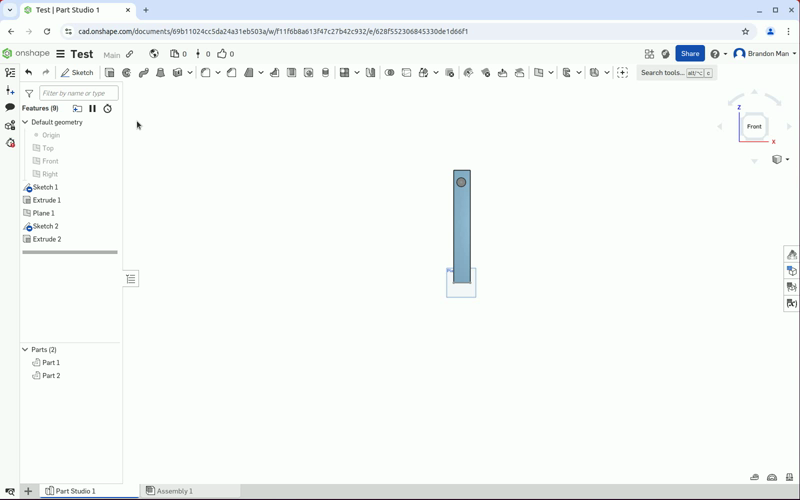
key(left, 2)
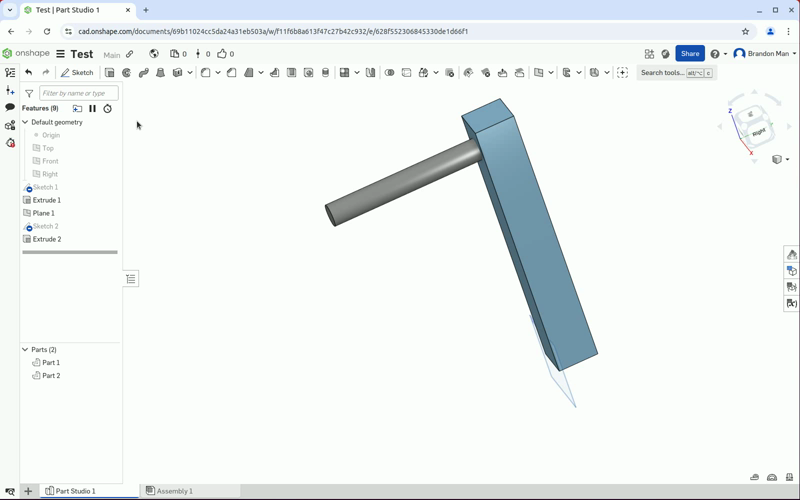
key(down, 2)
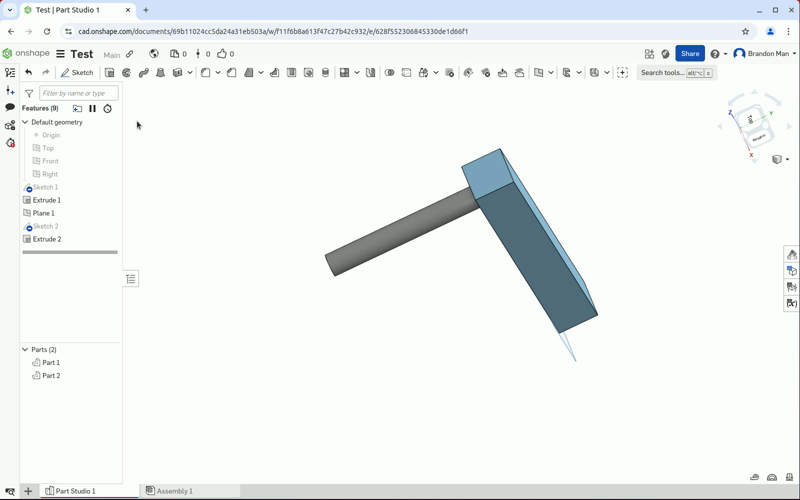
key(up, 2)
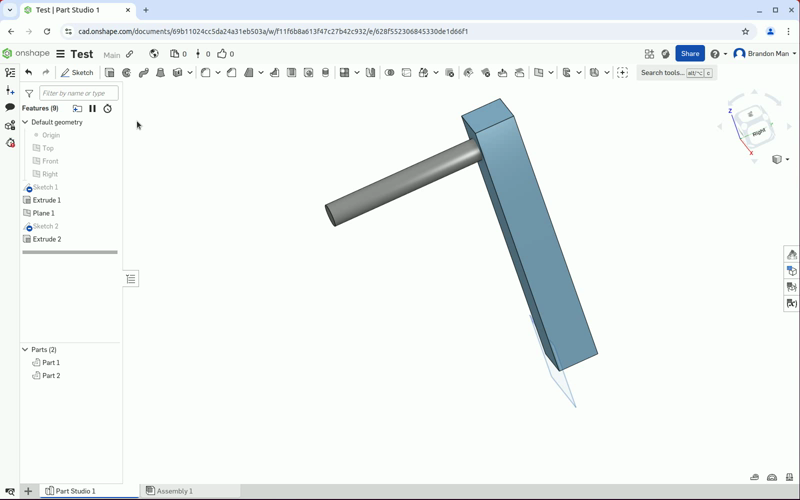
key(right, 2)
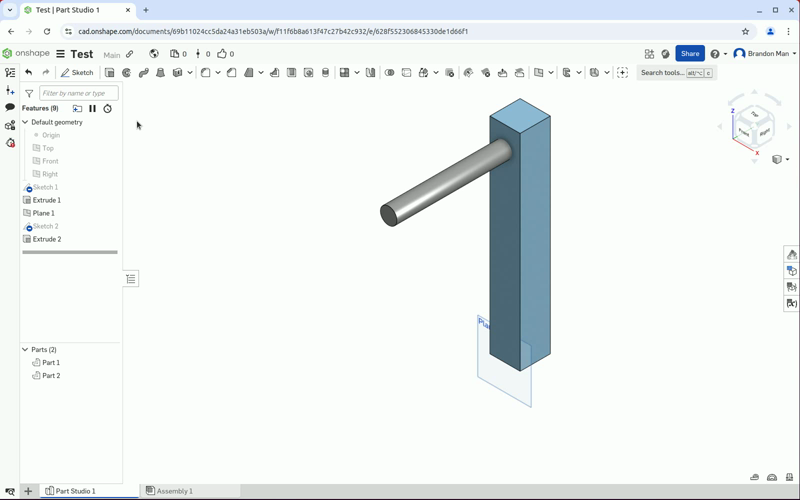
mouse_move(73, 189)
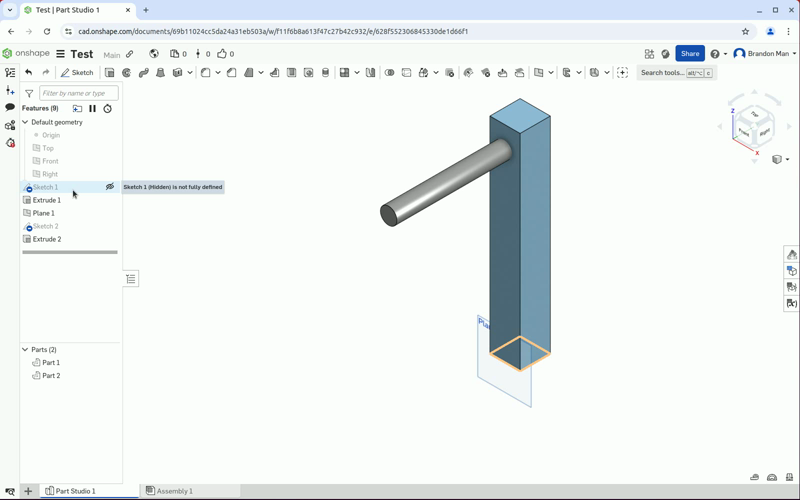
click(73, 189)